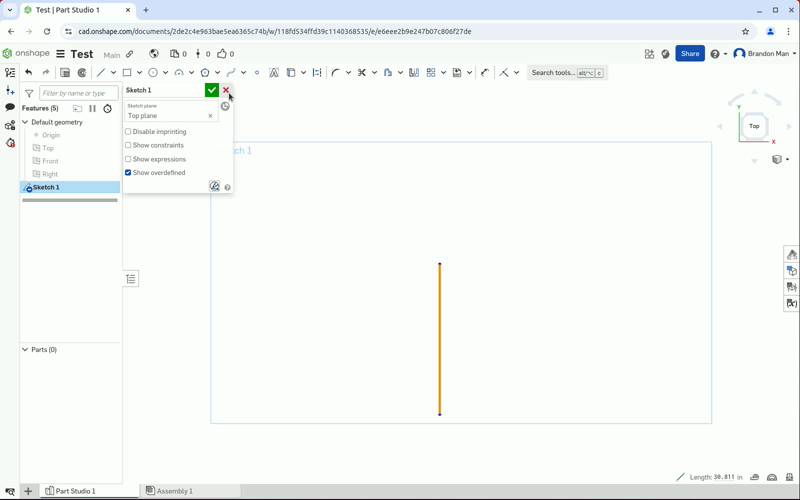
key(shift+h)
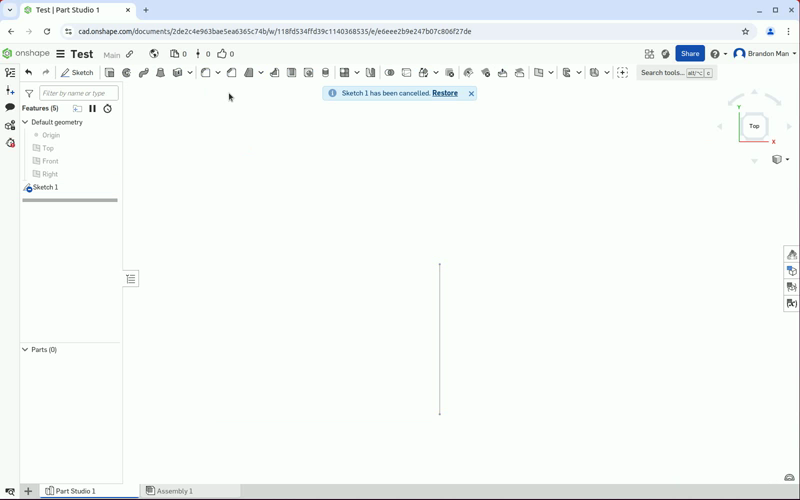
key(shift+s)
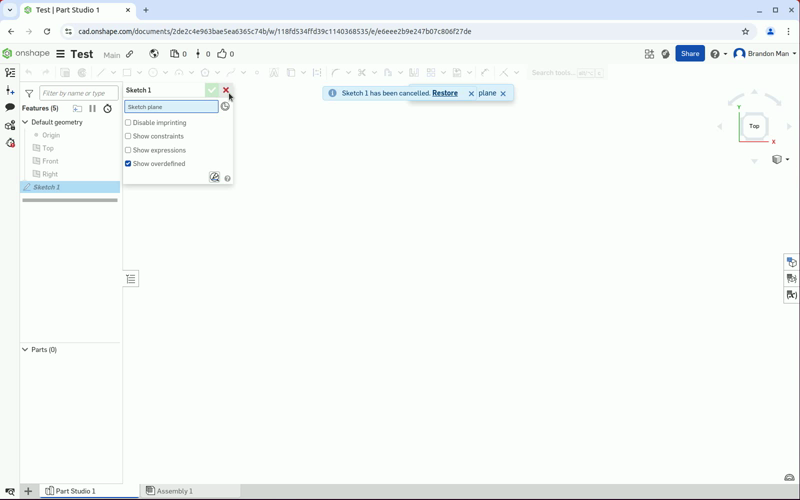
mouse_move(73, 150)
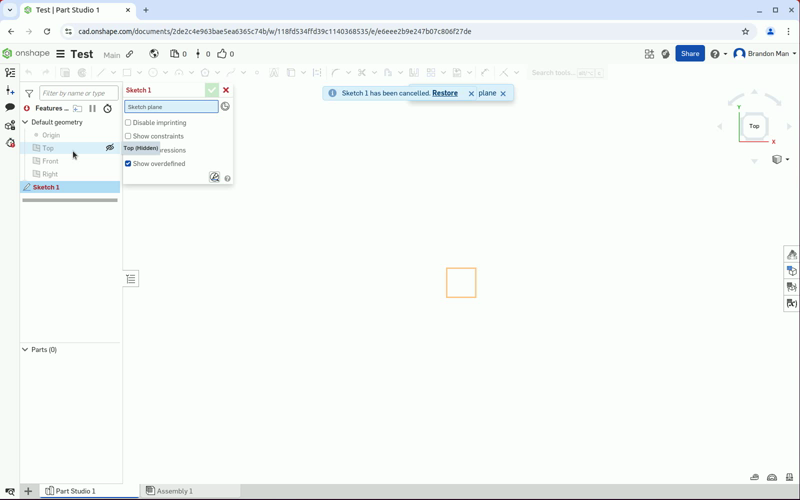
click(73, 150)
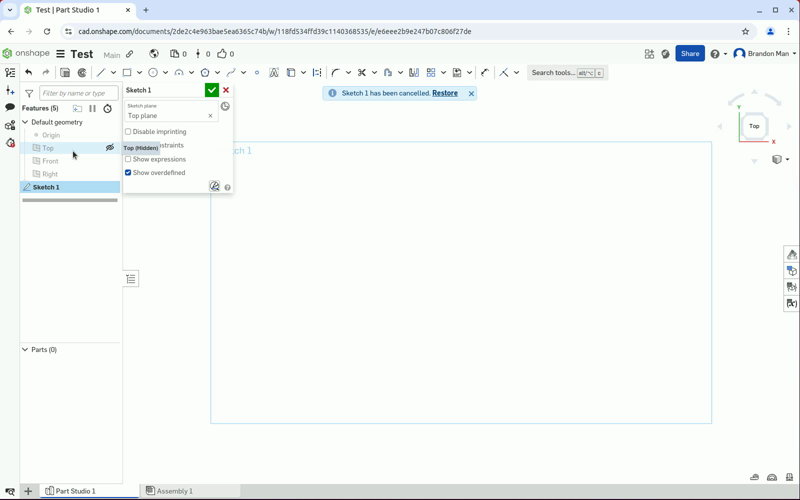
mouse_move(73, 352)
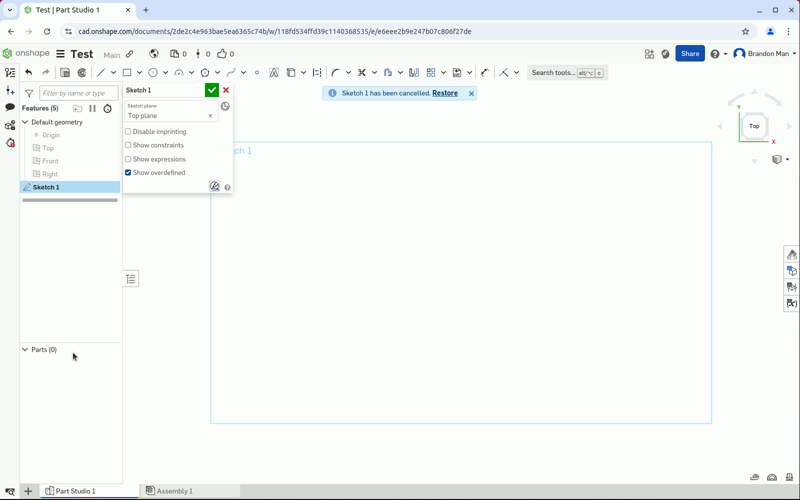
key(y)
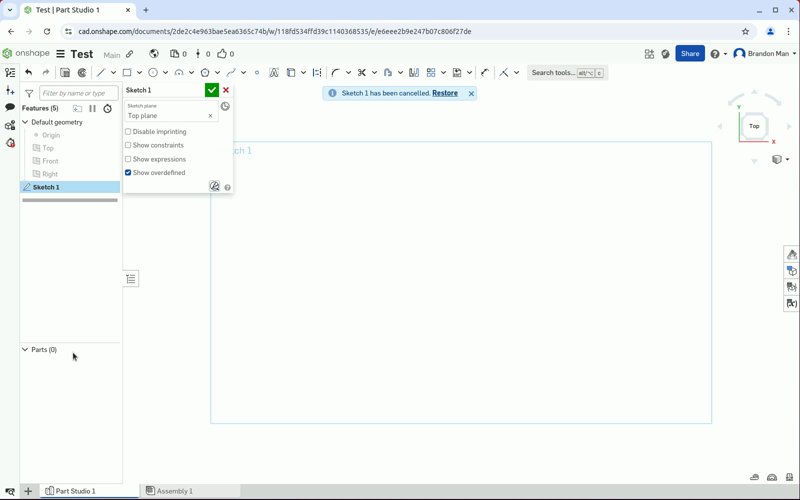
key(c)
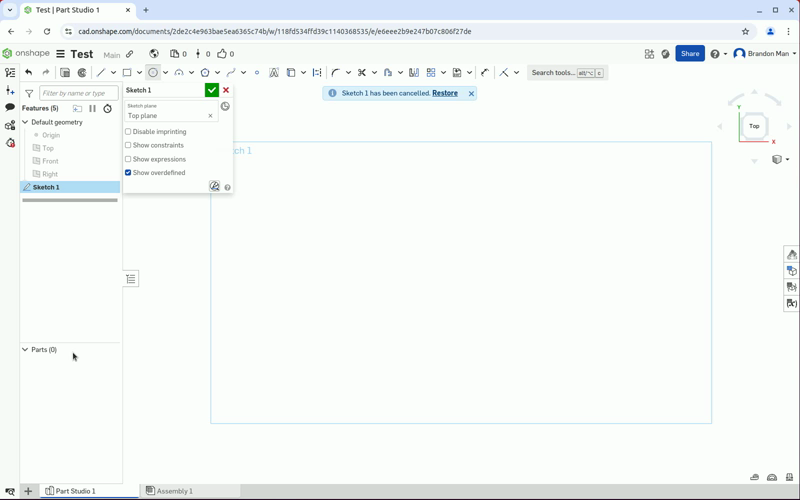
key_down(shift)
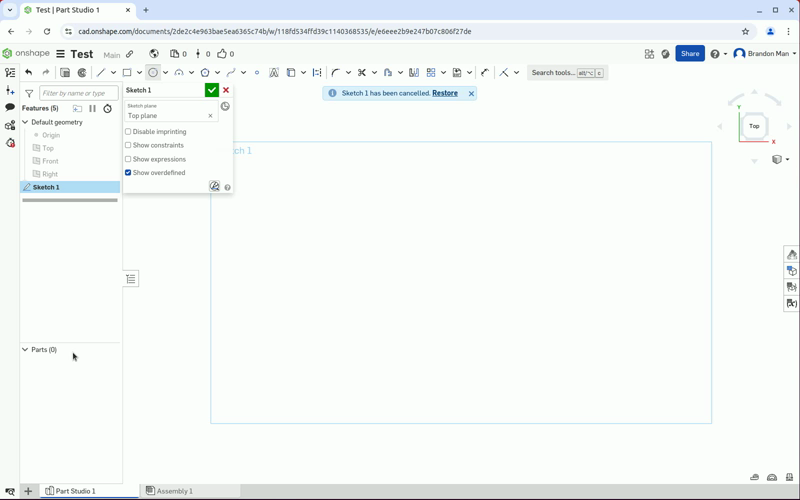
mouse_move(461, 282)
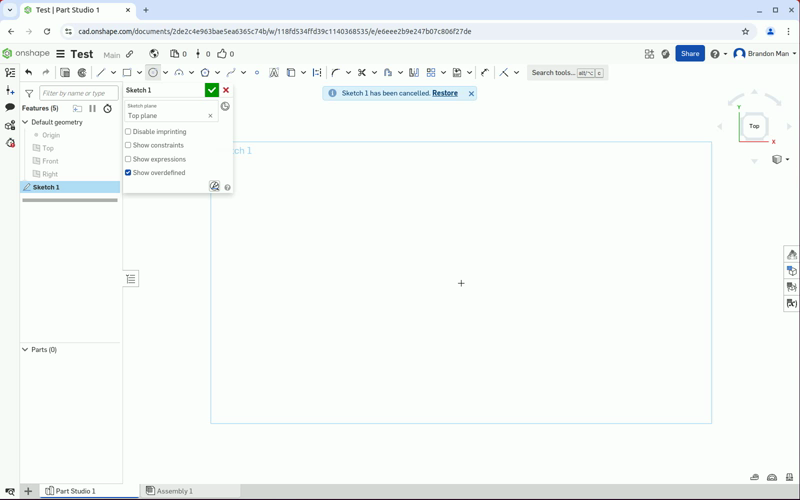
click(461, 282)
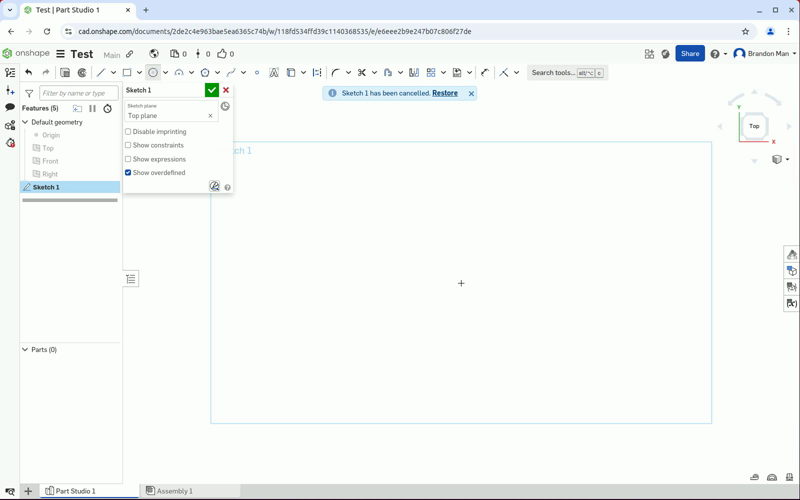
key_up(shift)
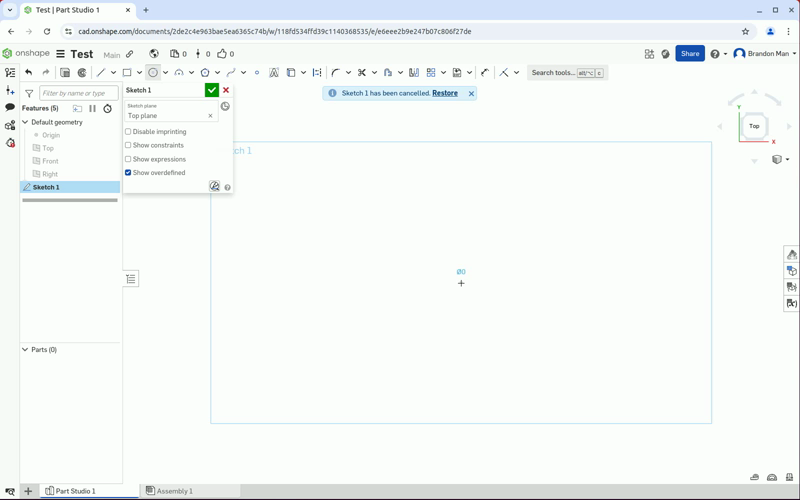
mouse_move(574, 282)
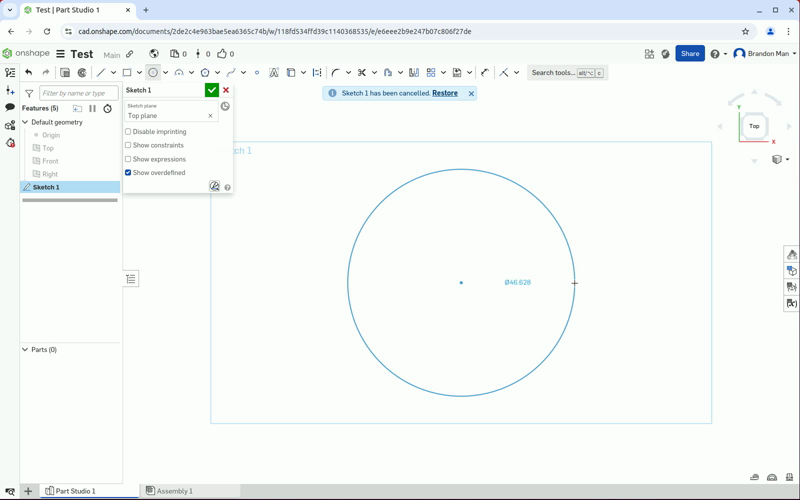
click(574, 282)
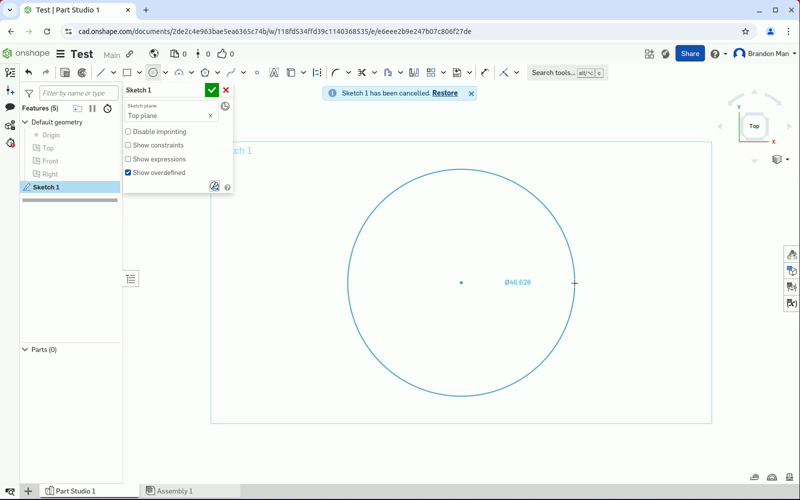
key(esc)
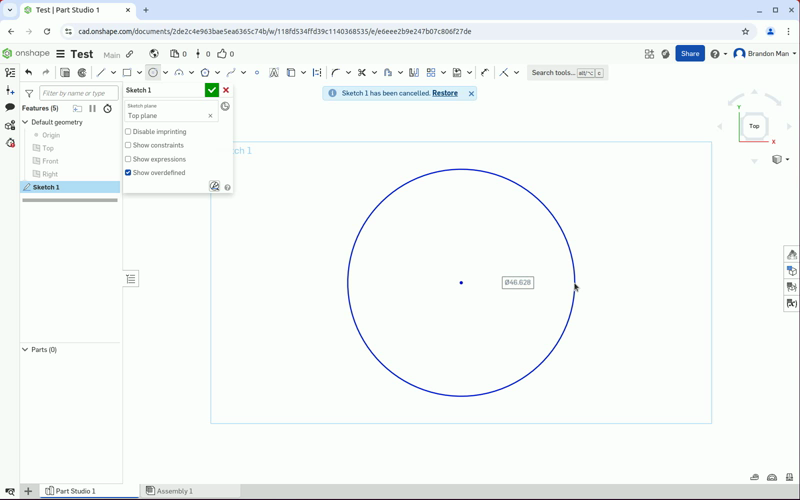
mouse_move(498, 252)
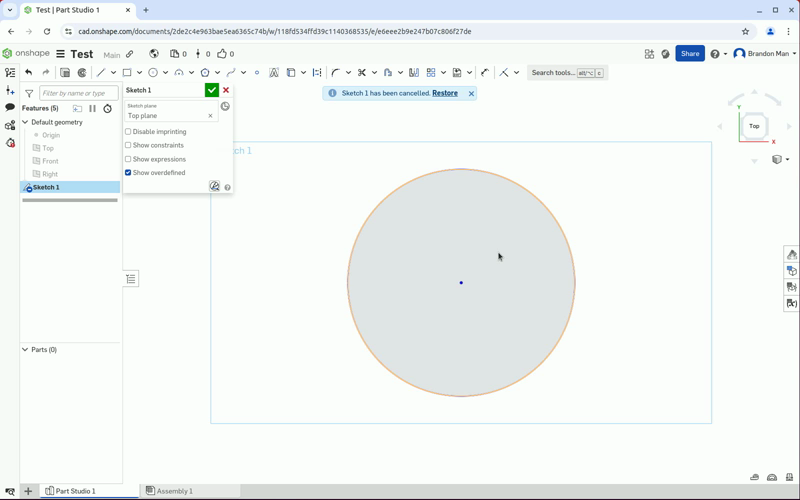
click(498, 252)
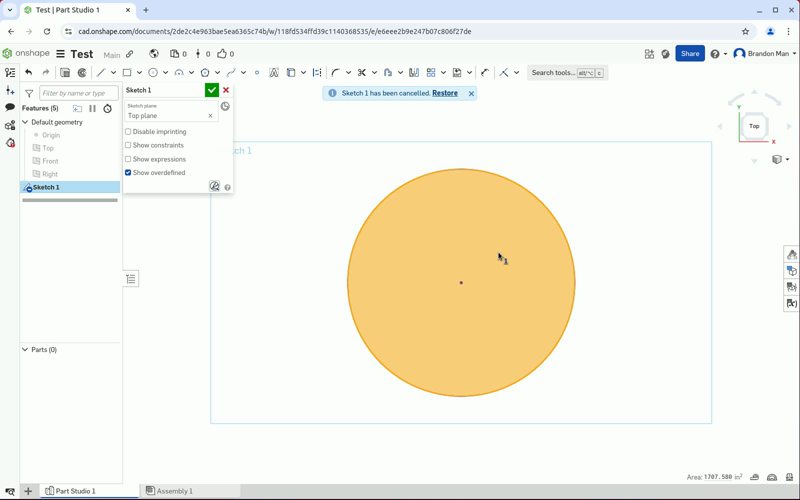
mouse_move(73, 352)
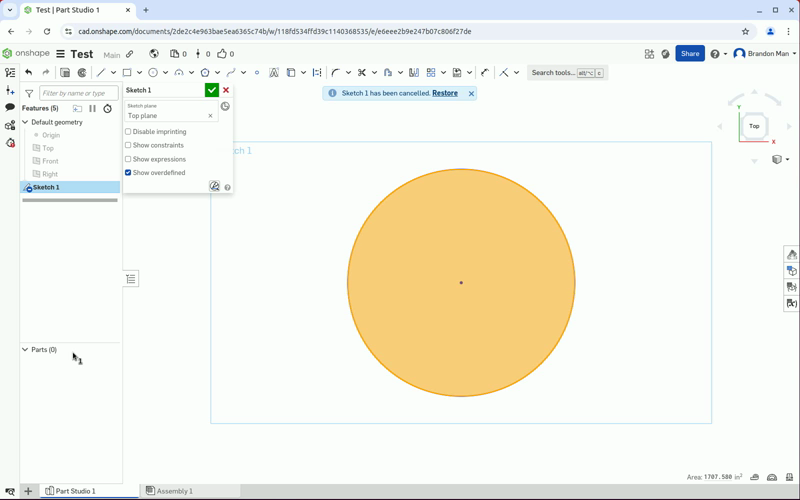
key(shift+y)
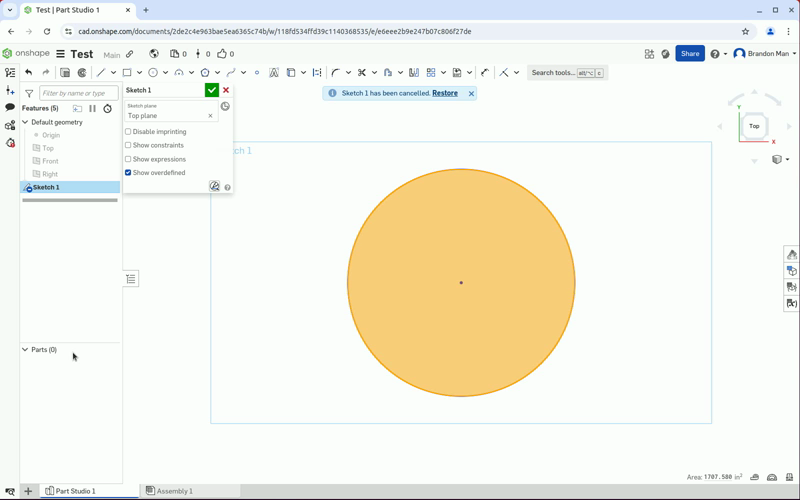
key(shift+e)
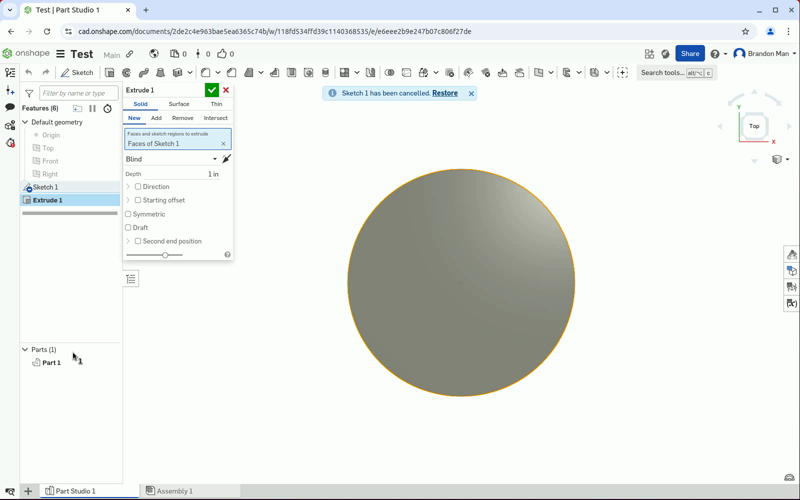
mouse_move(143, 106)
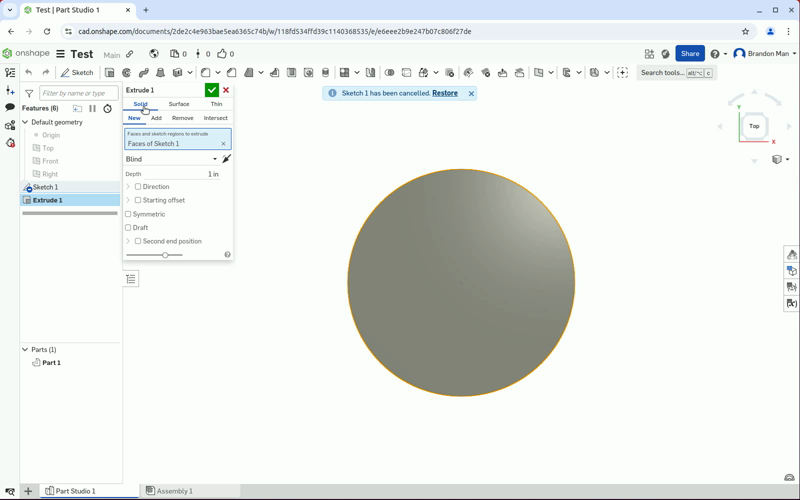
click(143, 106)
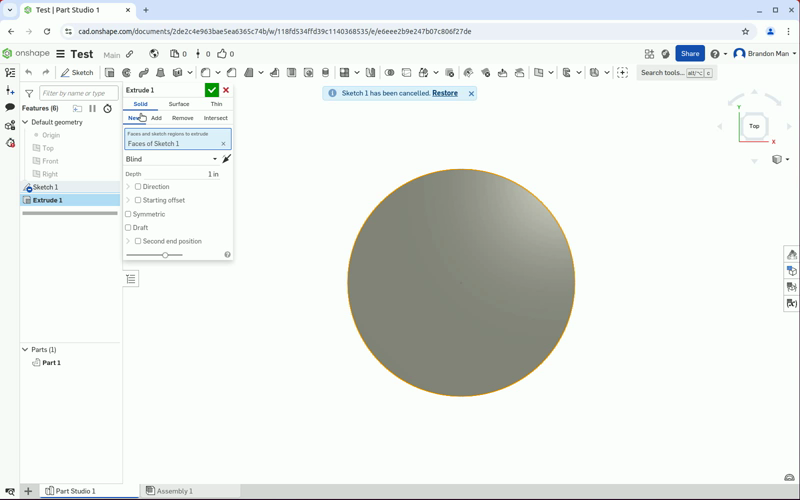
mouse_move(137, 120)
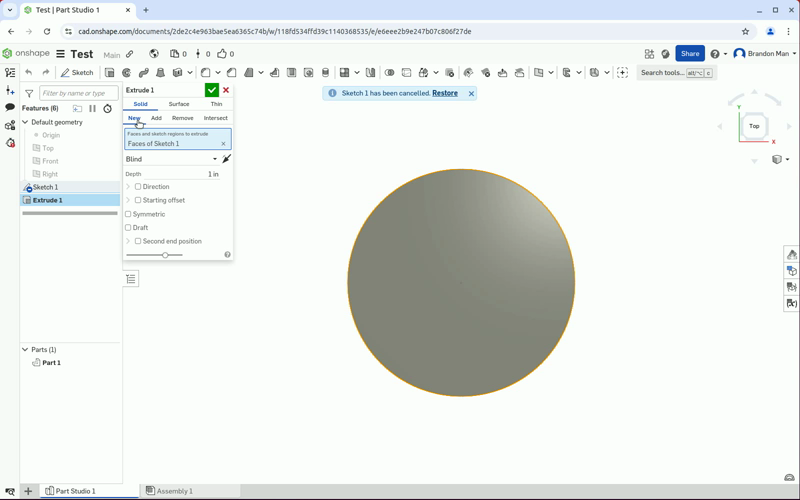
click(137, 120)
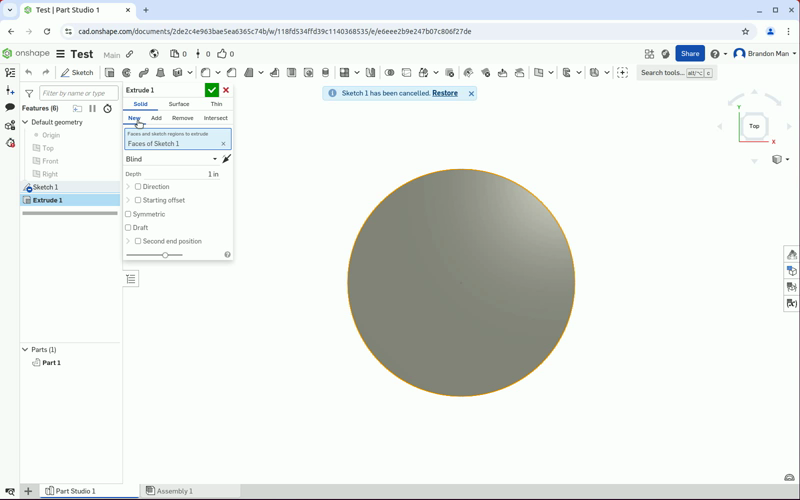
key(tab, 4)
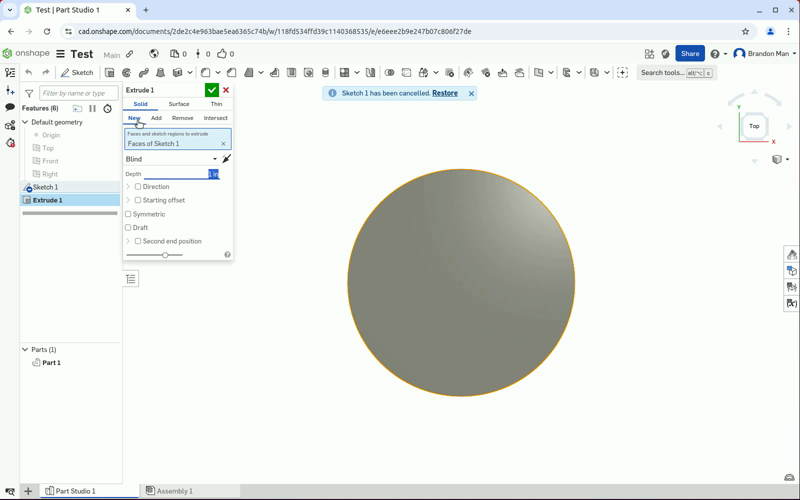
text(3.851)
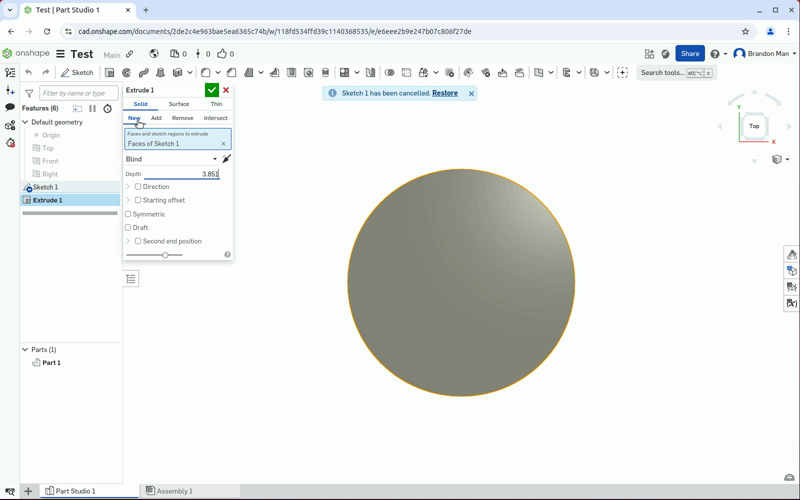
key(enter)
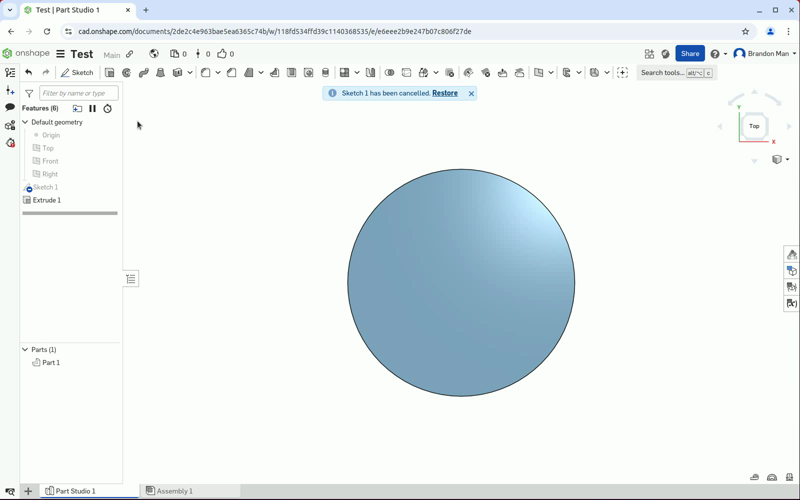
key(shift+h)
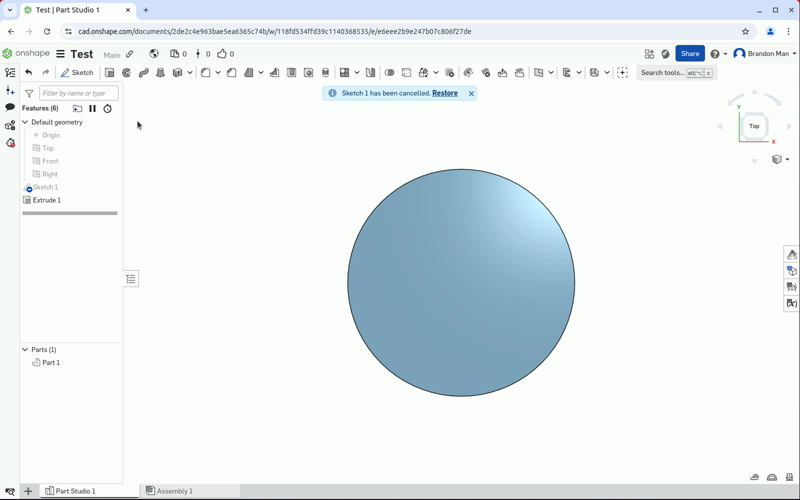
key(shift+h)
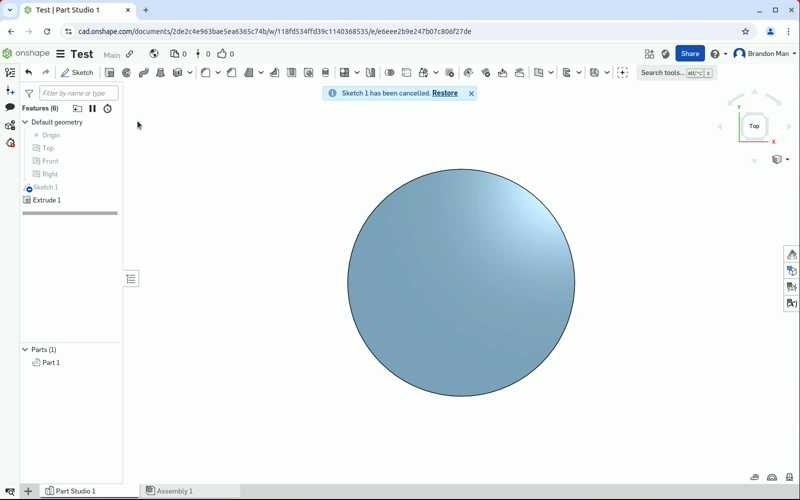
mouse_move(73, 189)
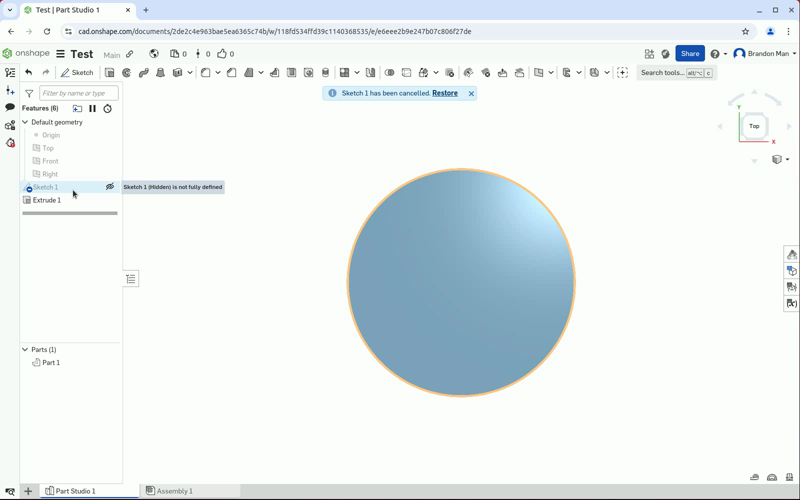
click(73, 189)
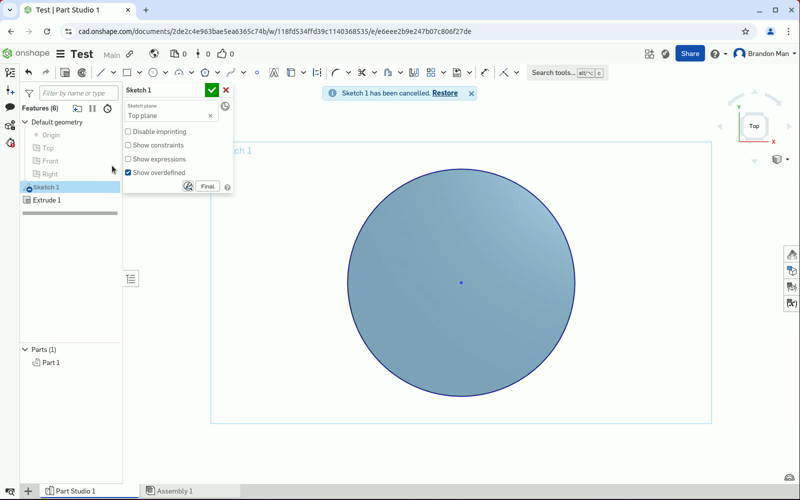
mouse_move(229, 92)
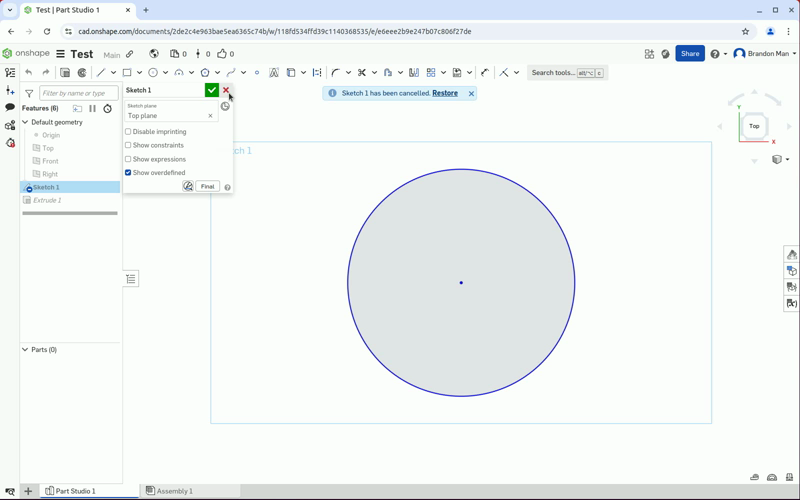
click(229, 92)
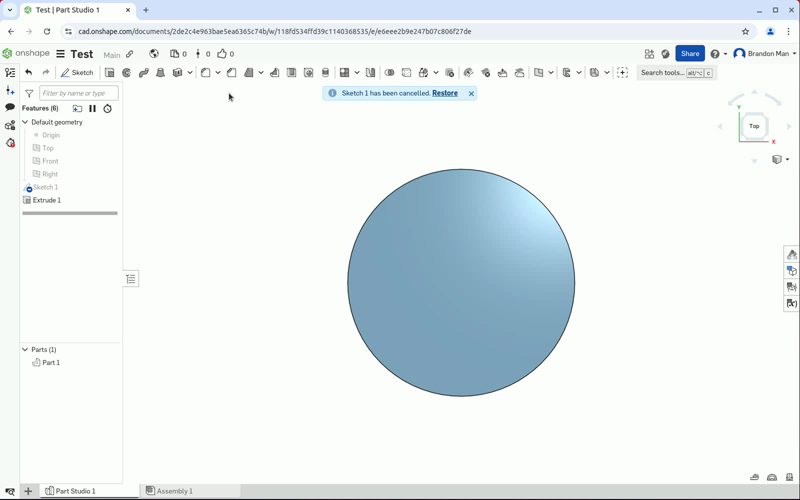
mouse_move(541, 75)
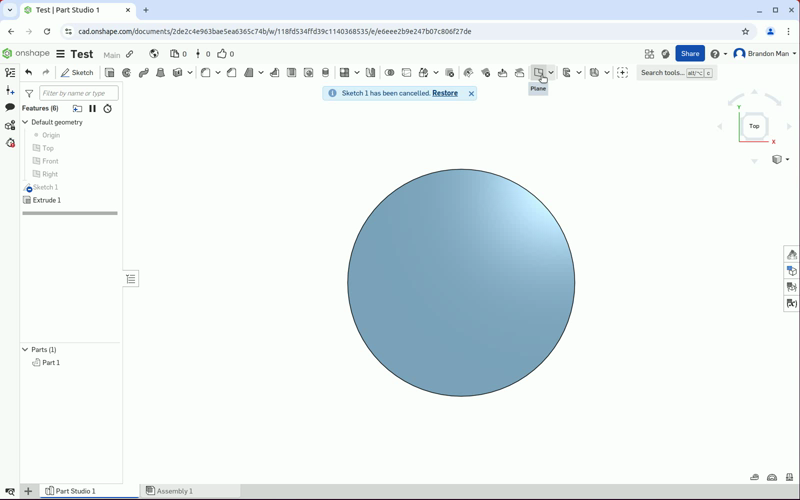
click(541, 75)
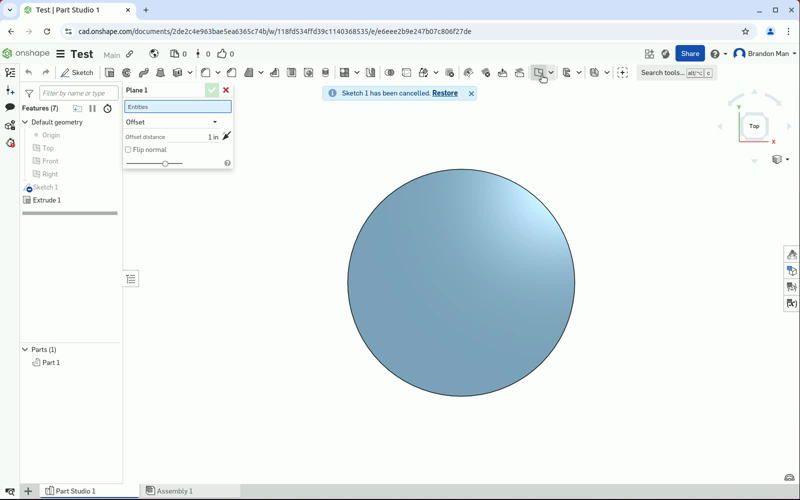
mouse_move(73, 150)
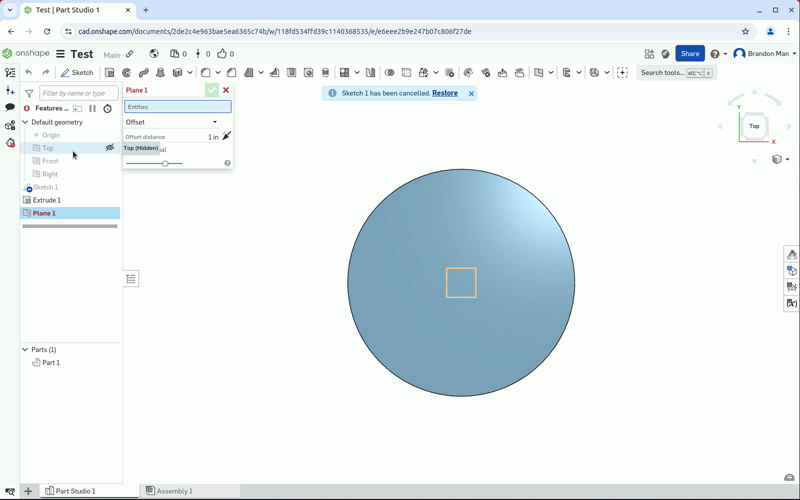
click(73, 150)
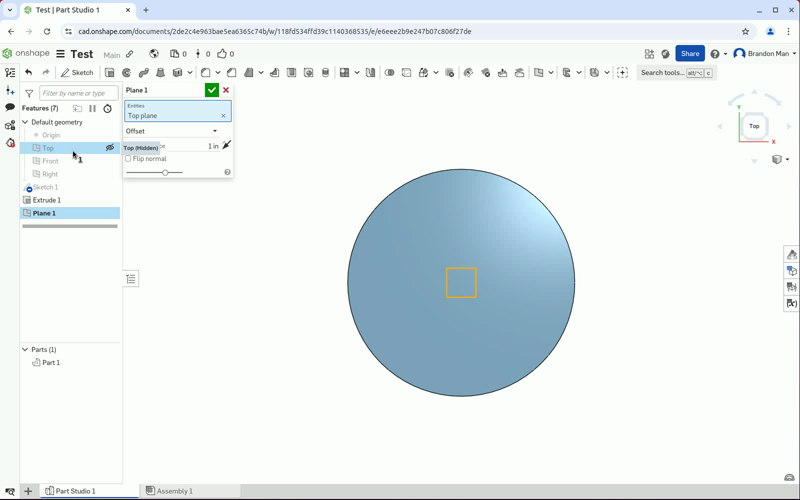
key(tab, 2)
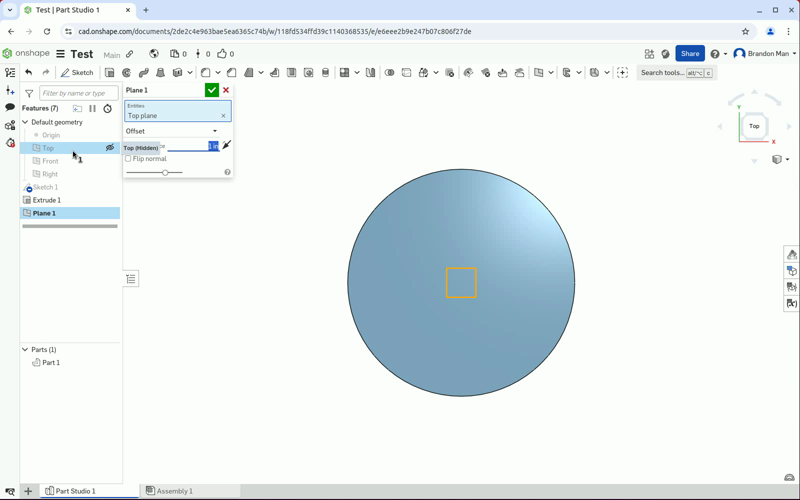
text(3.851)
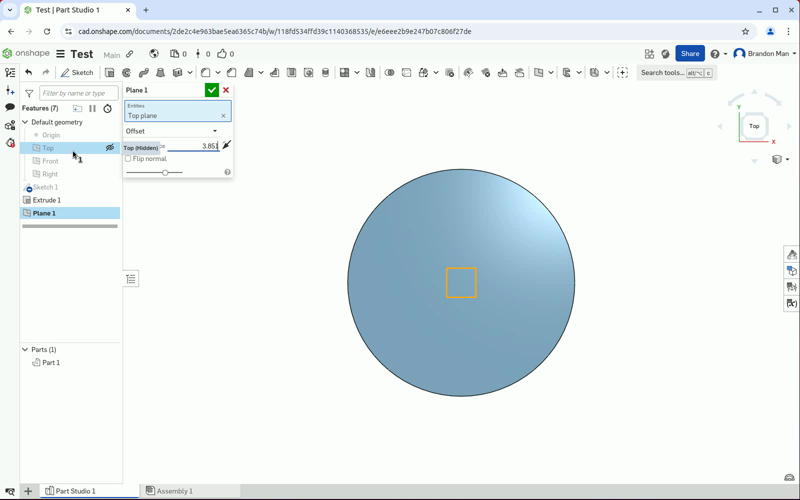
key(enter, 2)
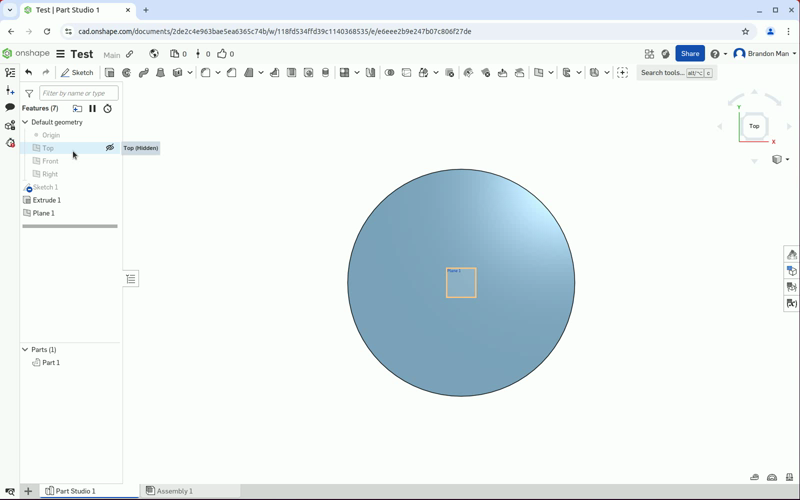
key(shift+s)
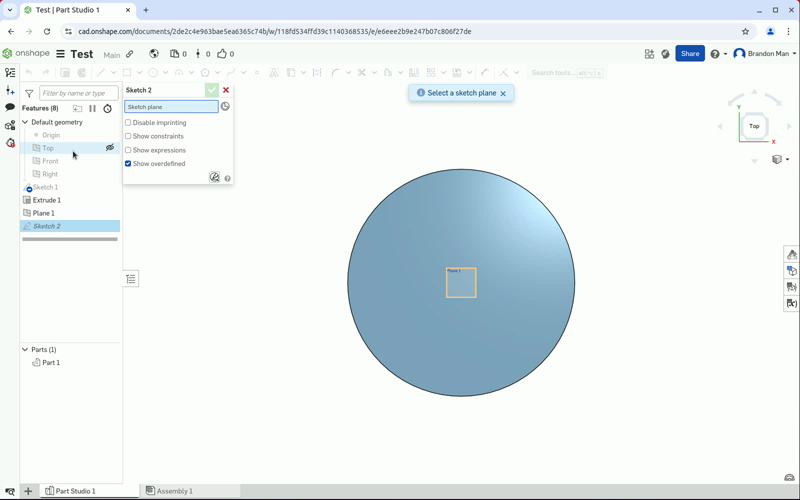
mouse_move(73, 215)
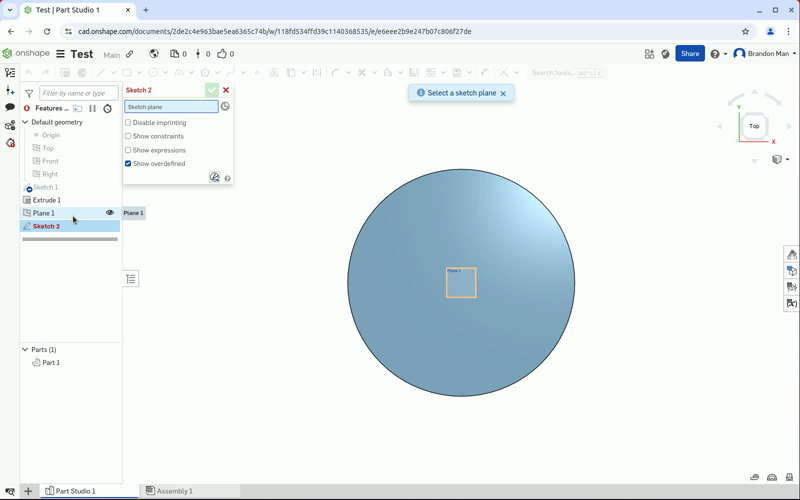
click(73, 215)
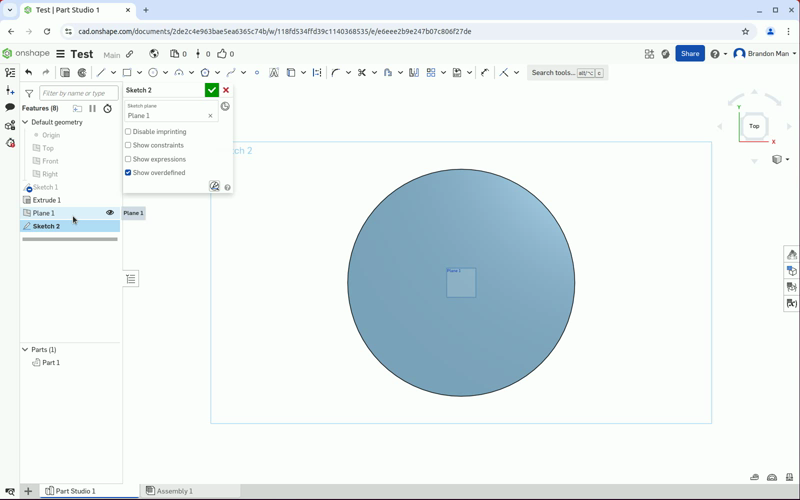
mouse_move(73, 352)
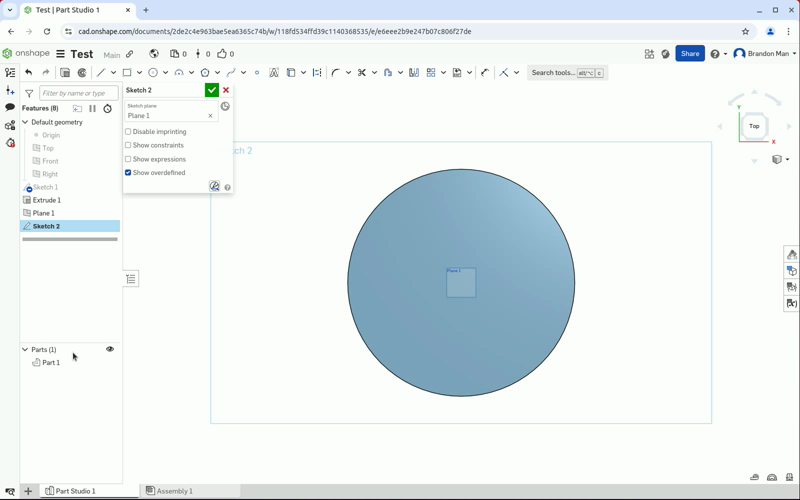
key(y)
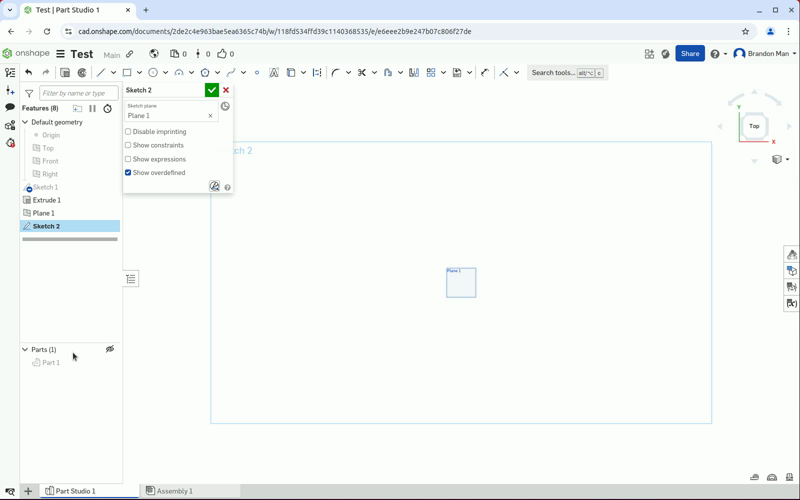
key(c)
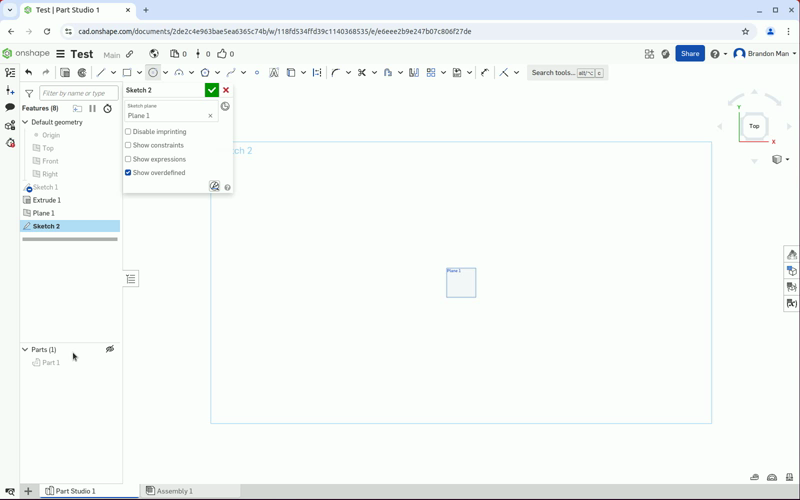
key_down(shift)
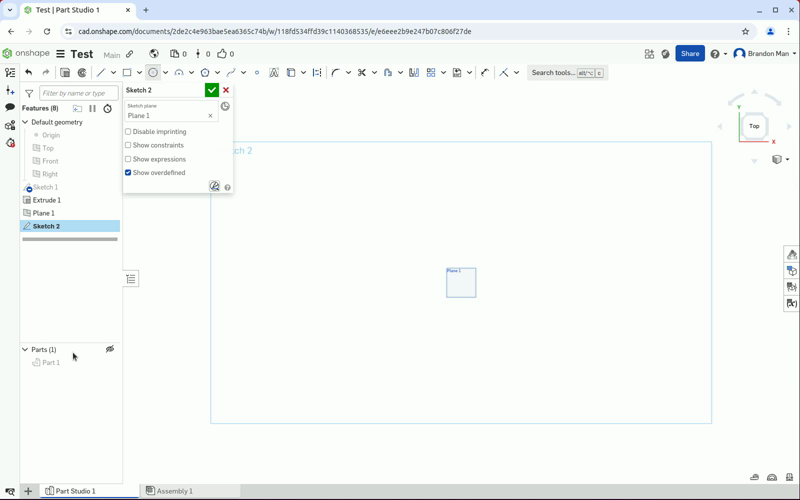
mouse_move(489, 252)
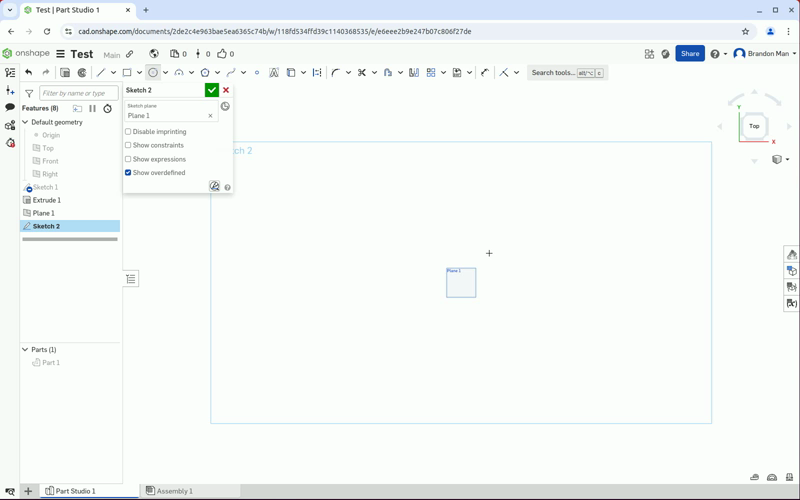
click(489, 252)
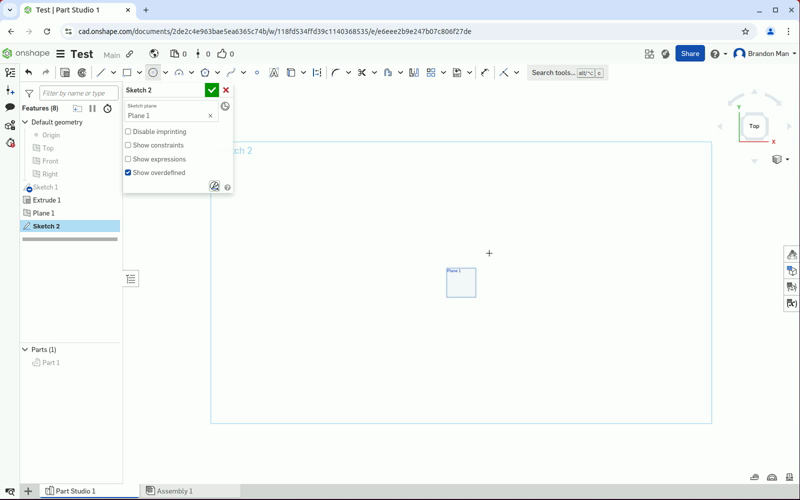
key_up(shift)
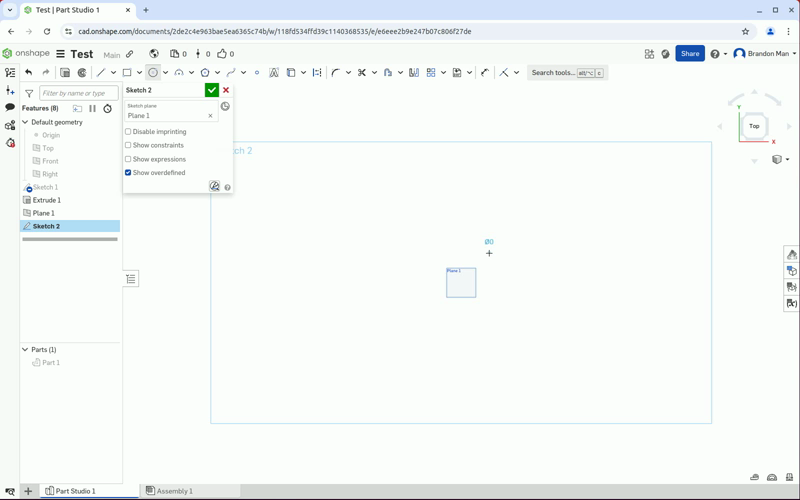
mouse_move(510, 252)
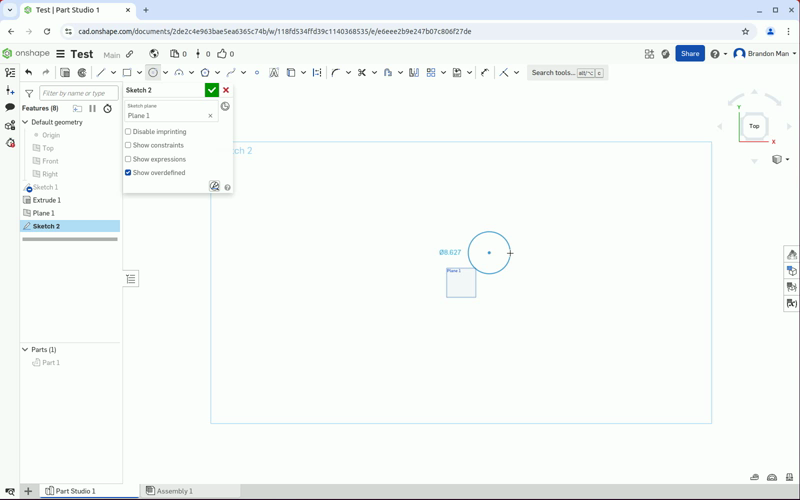
click(510, 252)
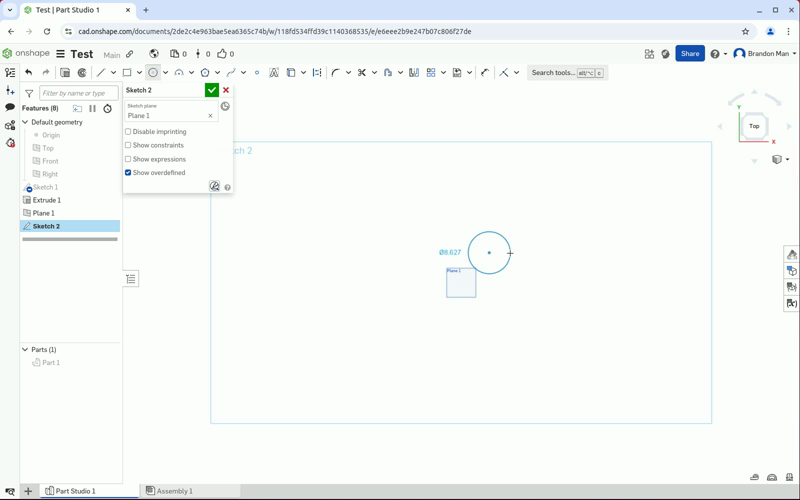
key(esc)
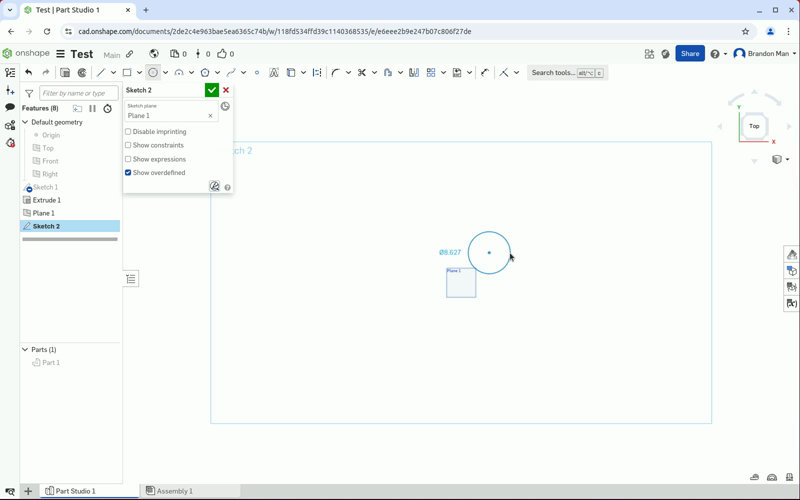
mouse_move(480, 264)
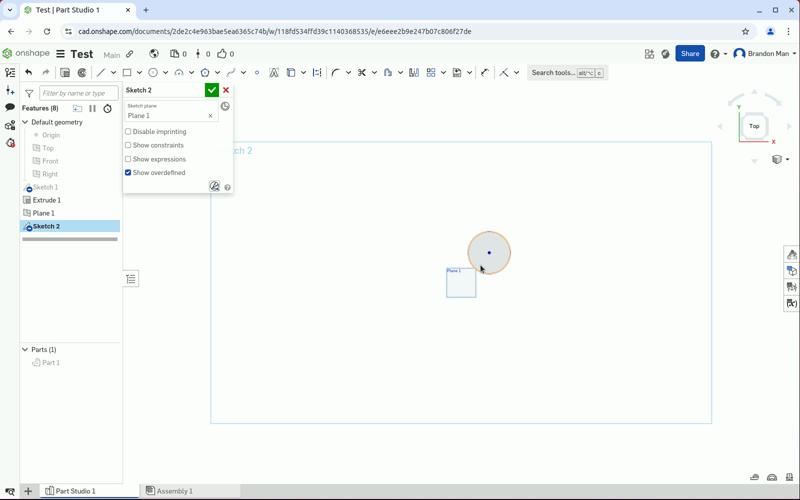
scroll(6)
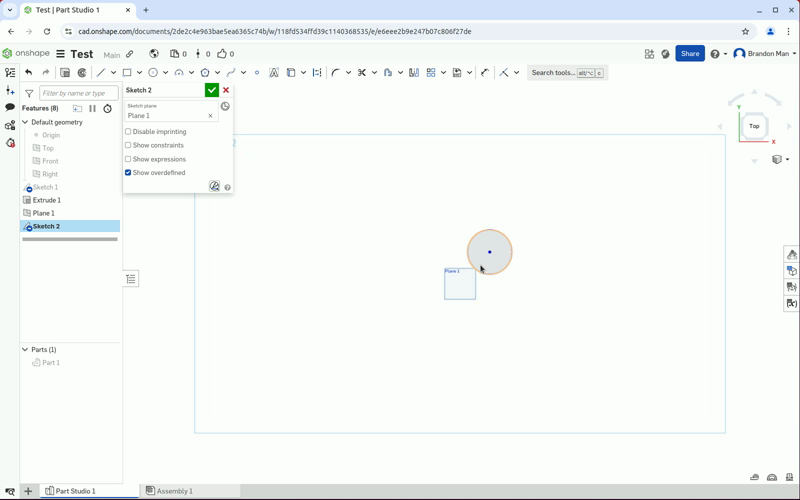
scroll(6)
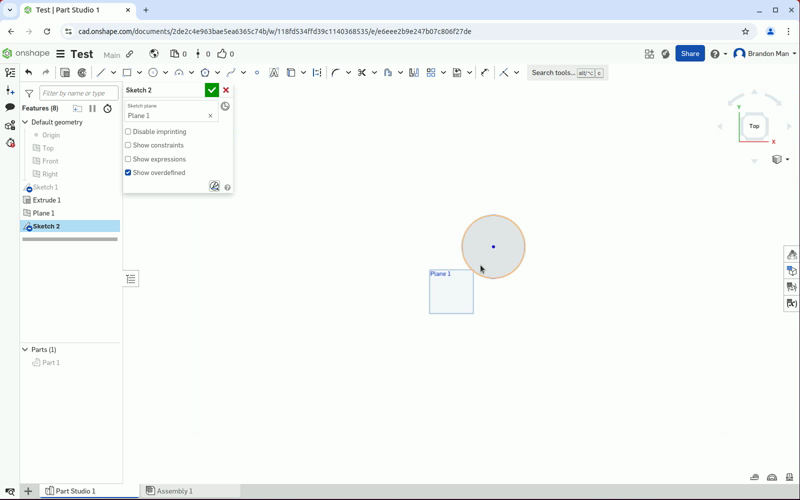
scroll(6)
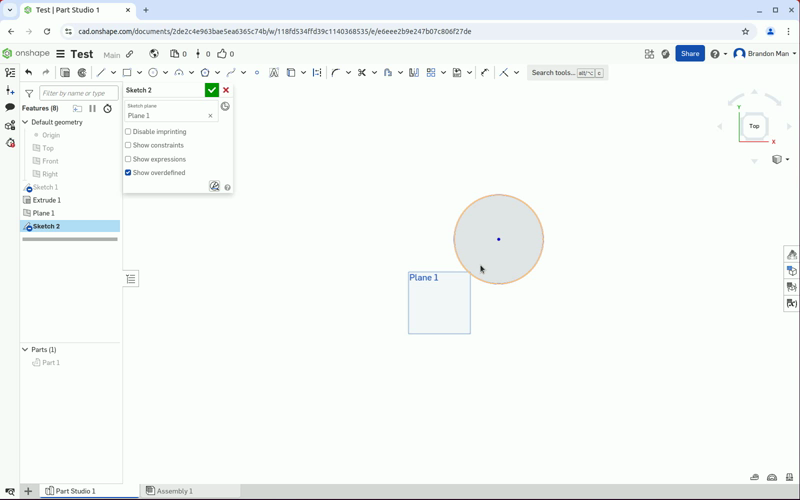
scroll(6)
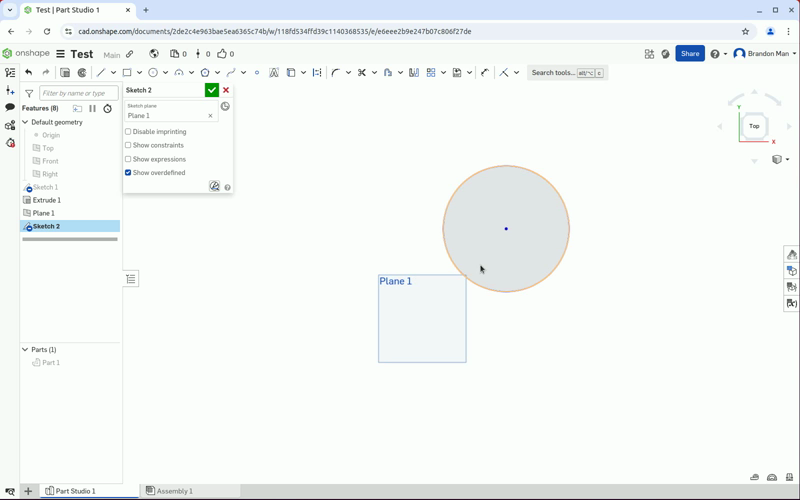
scroll(6)
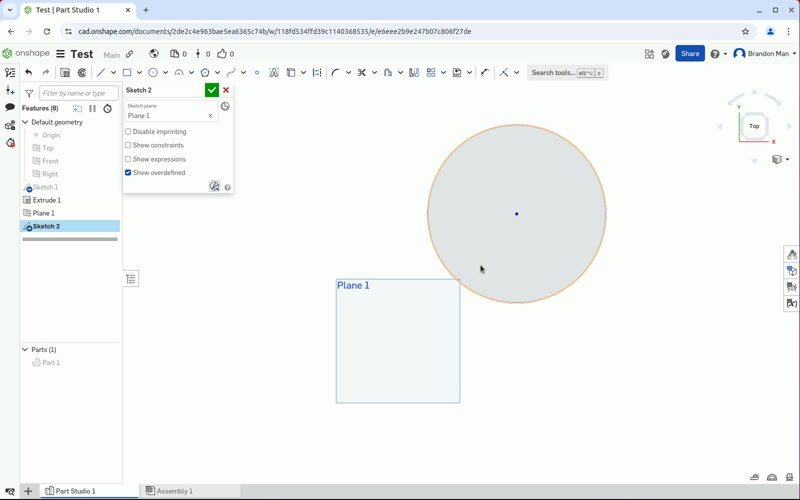
scroll(6)
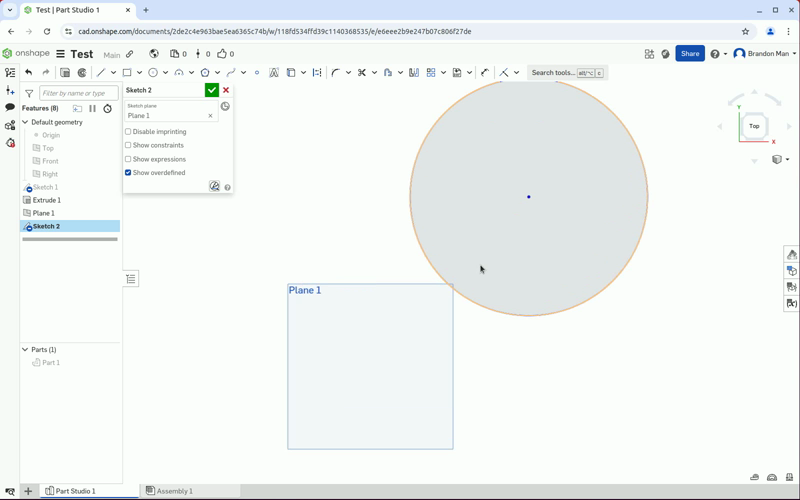
scroll(6)
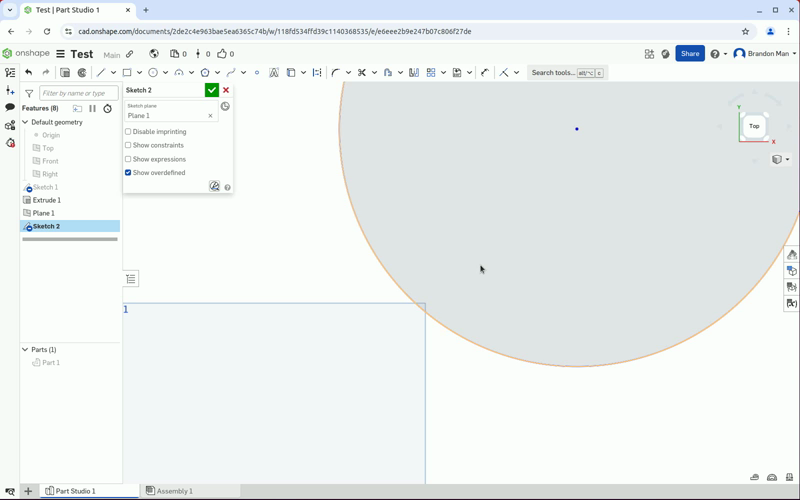
click(480, 264)
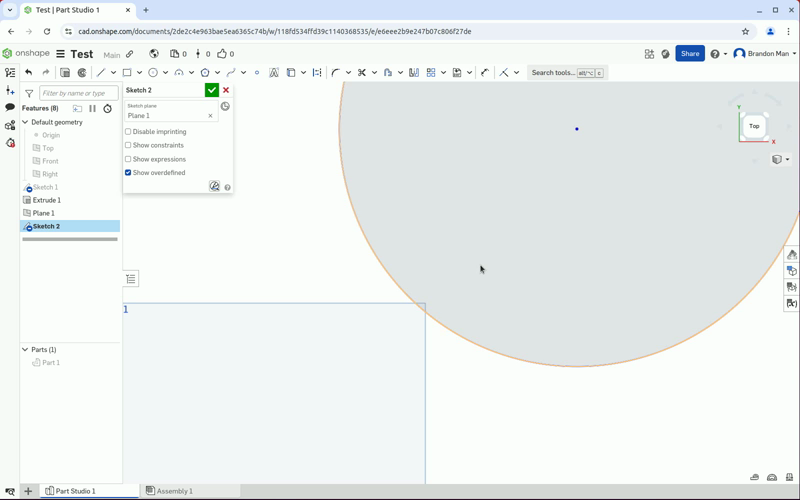
scroll(-6)
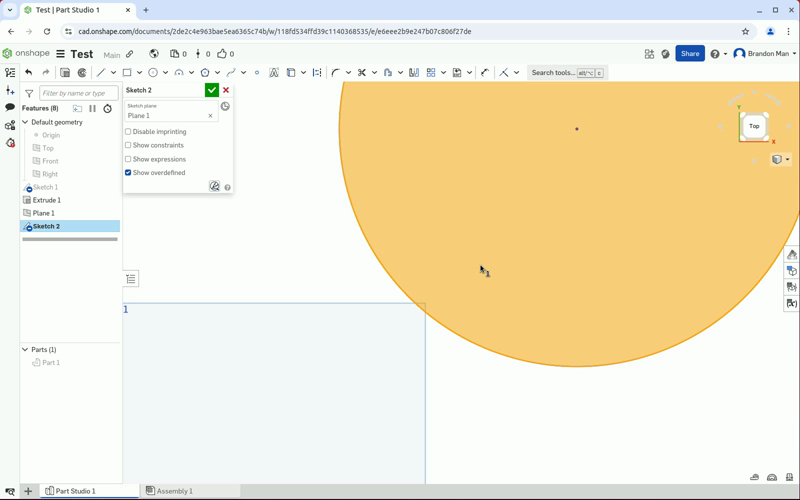
scroll(-6)
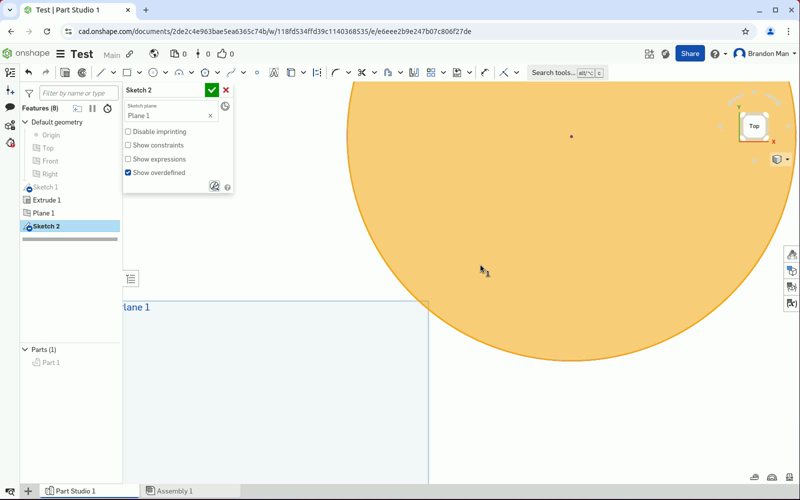
scroll(-6)
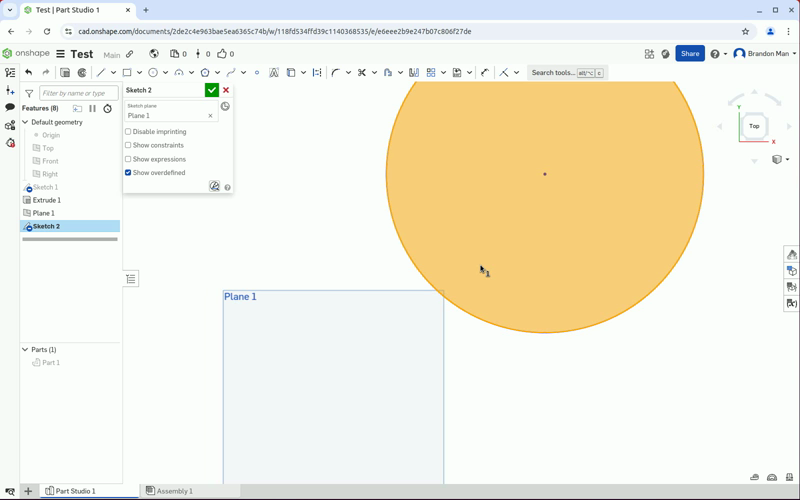
scroll(-6)
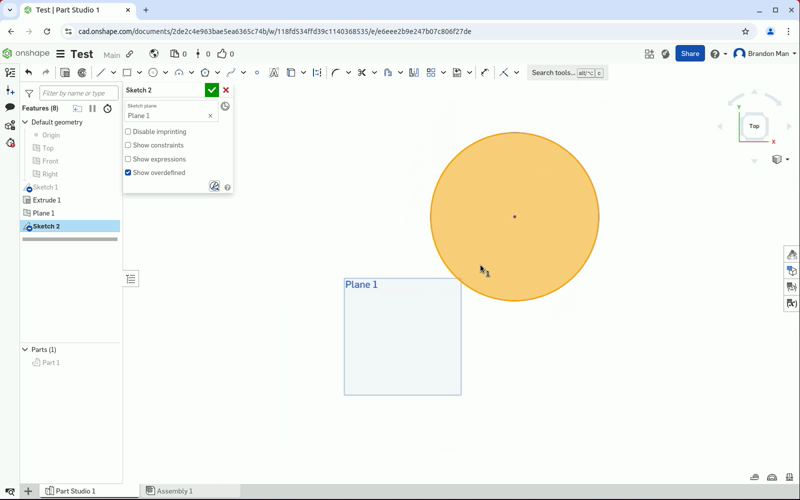
scroll(-6)
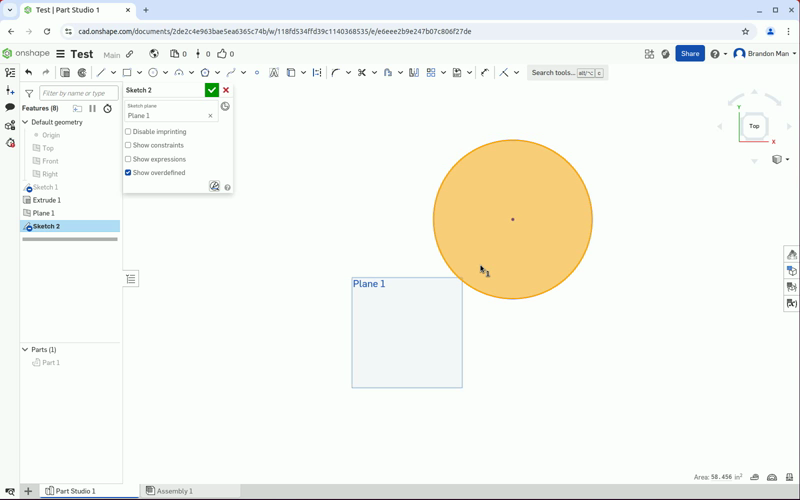
scroll(-6)
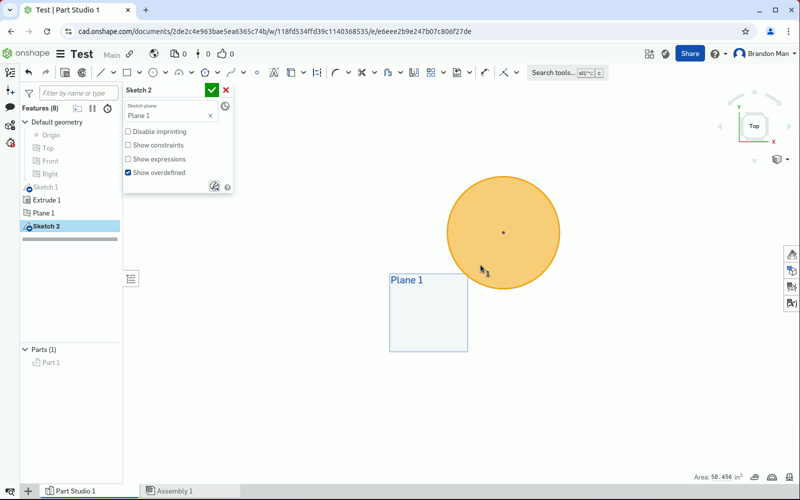
scroll(-6)
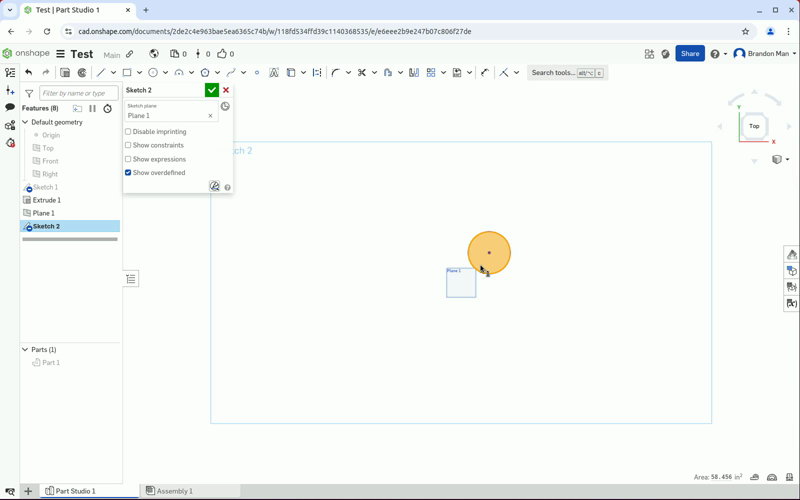
mouse_move(73, 352)
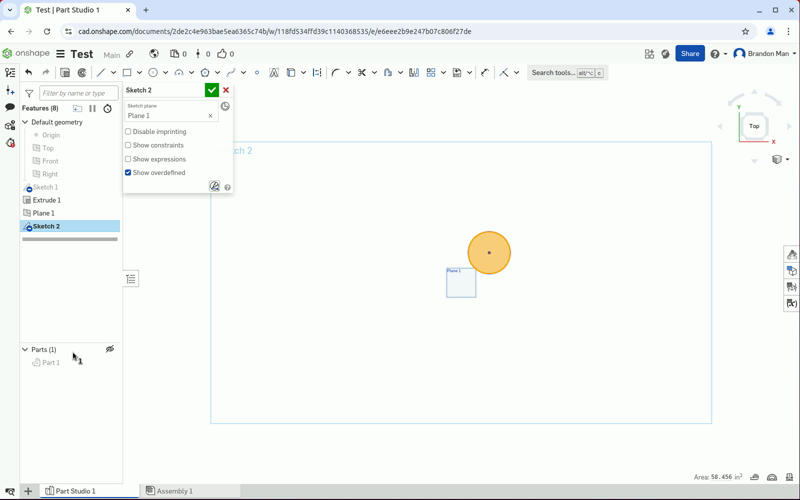
key(shift+y)
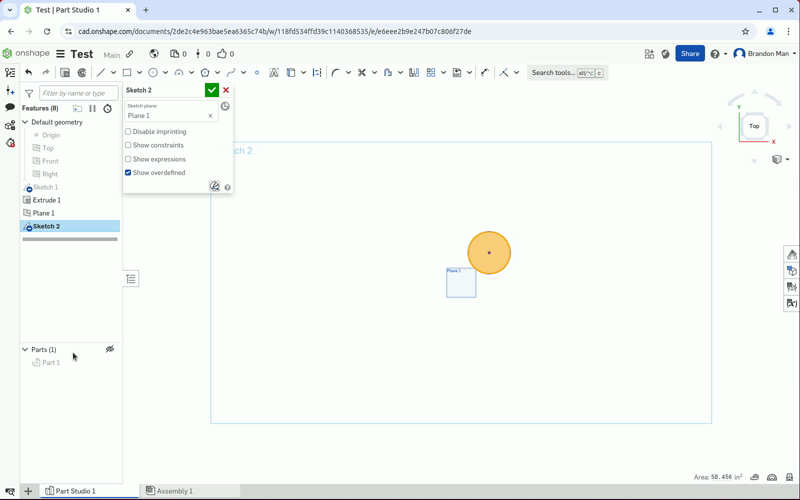
key(shift+e)
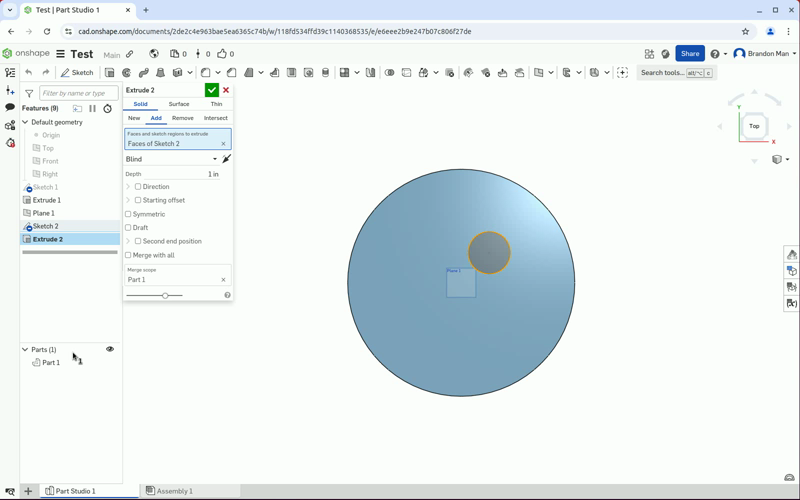
mouse_move(143, 106)
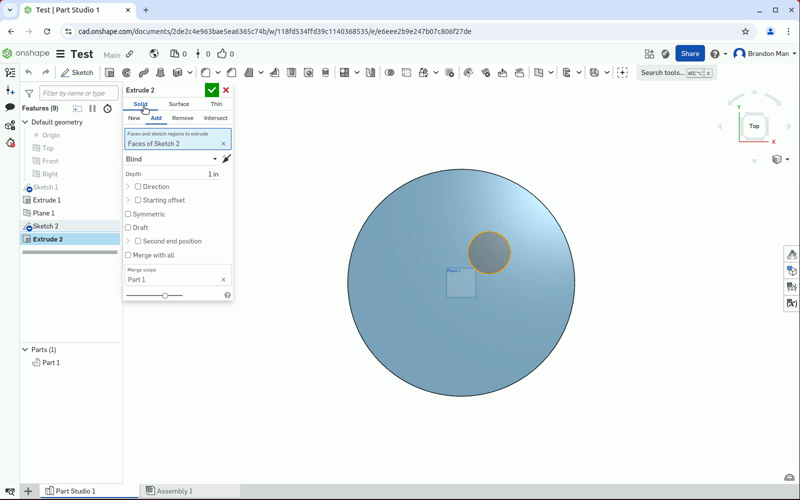
click(143, 106)
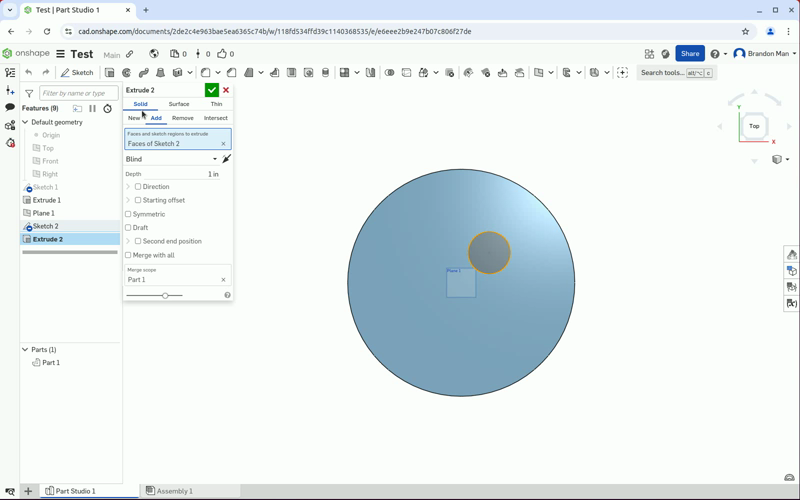
mouse_move(137, 120)
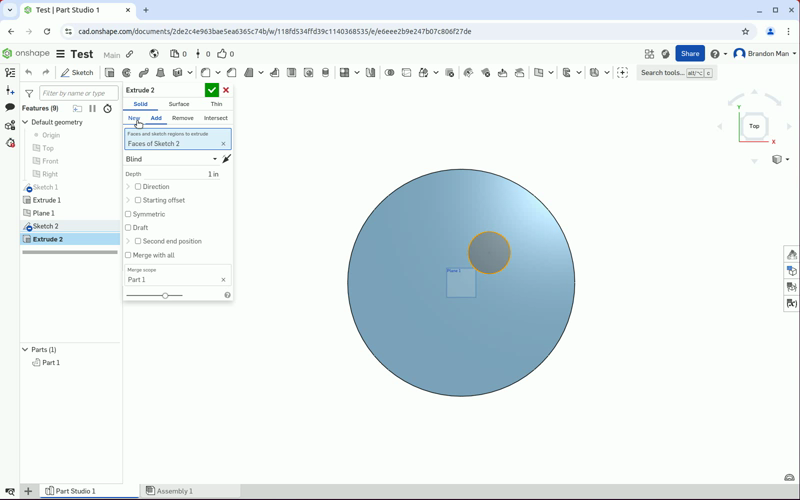
click(137, 120)
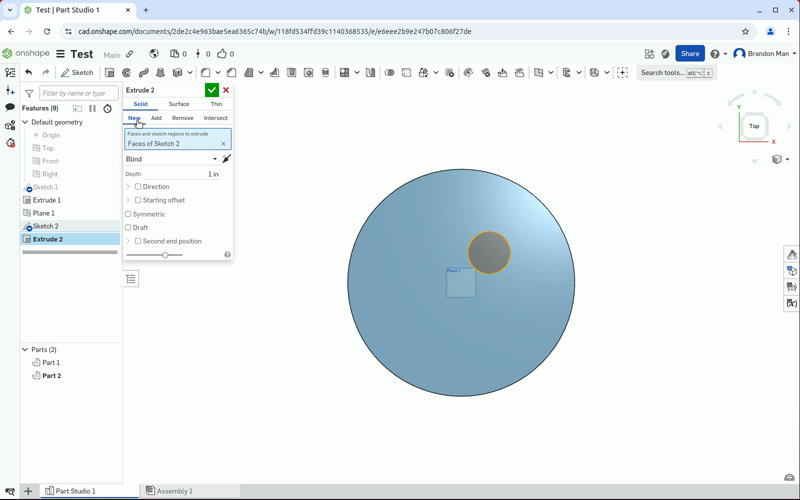
key(tab, 4)
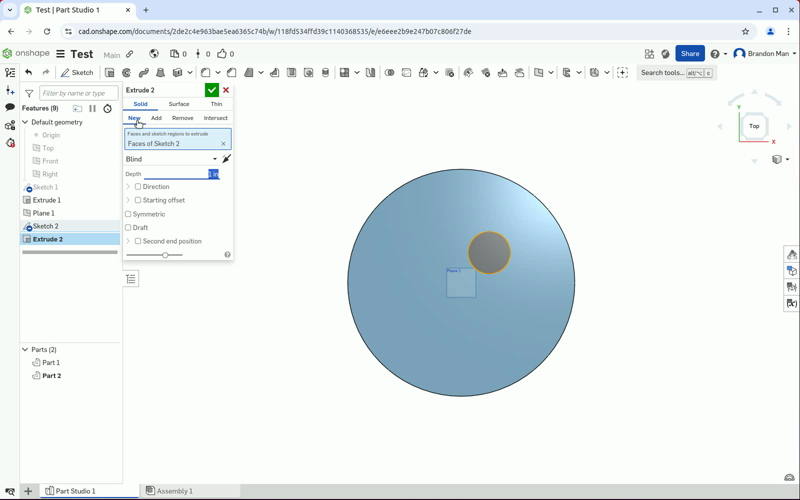
text(1.444)
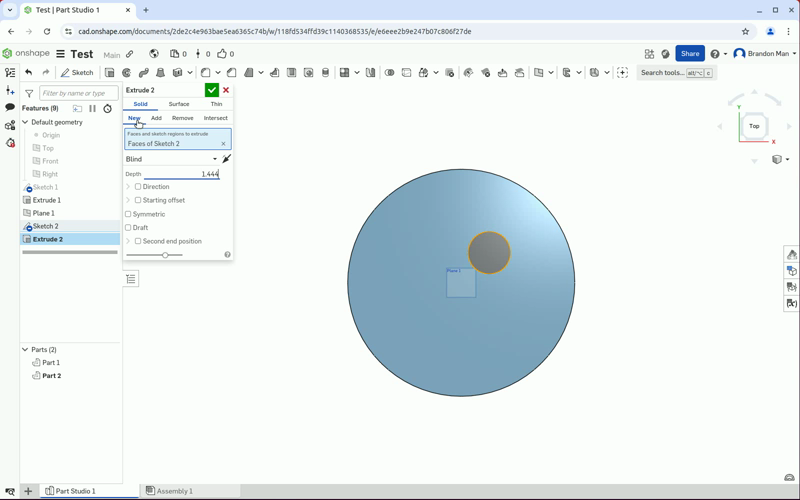
key(enter)
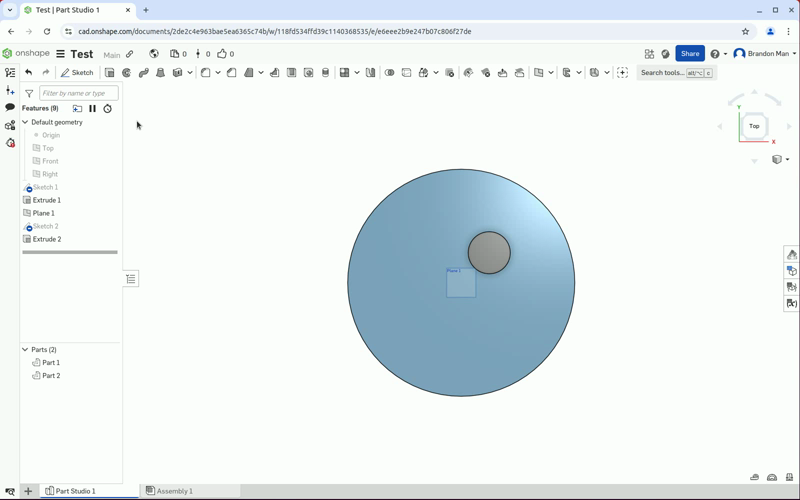
key(shift+h)
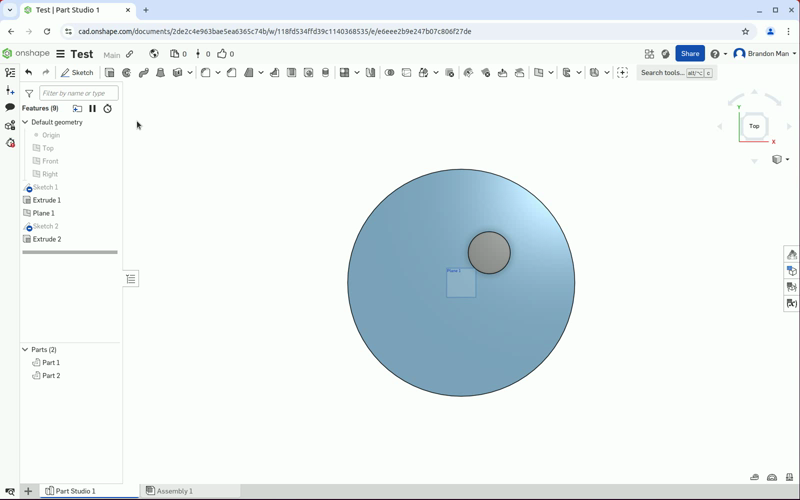
key(shift+h)
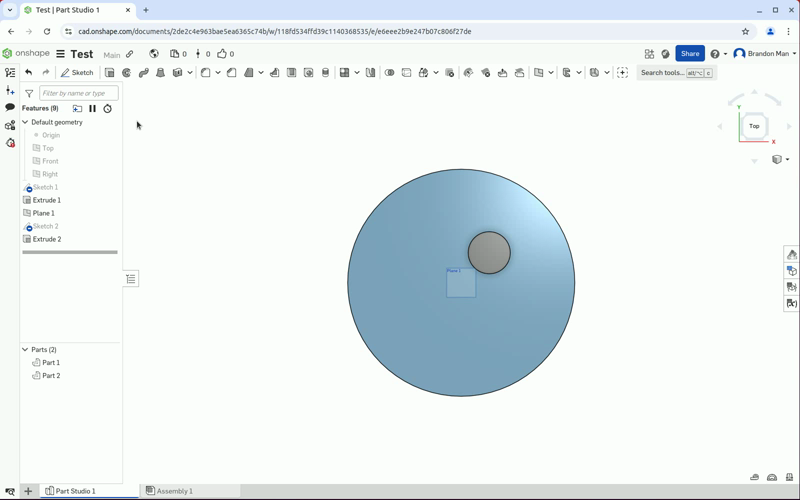
mouse_move(73, 189)
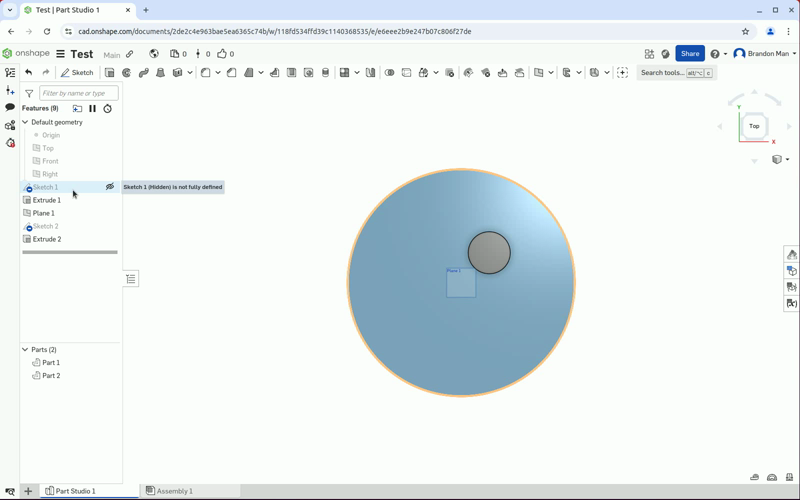
click(73, 189)
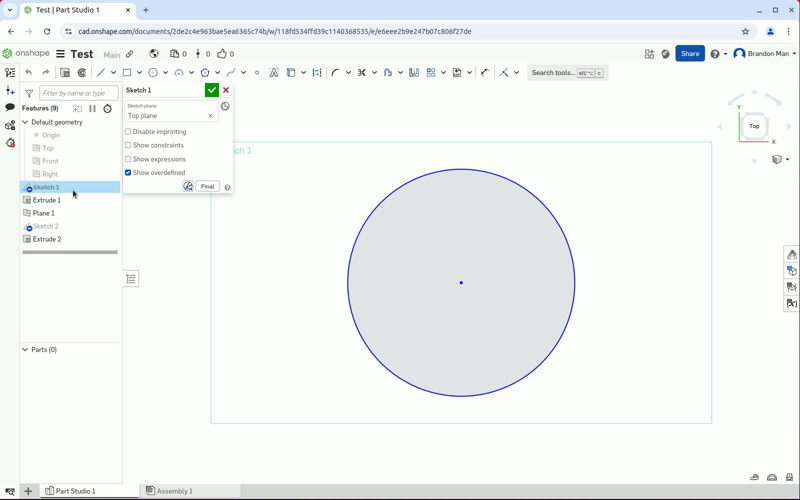
mouse_move(229, 92)
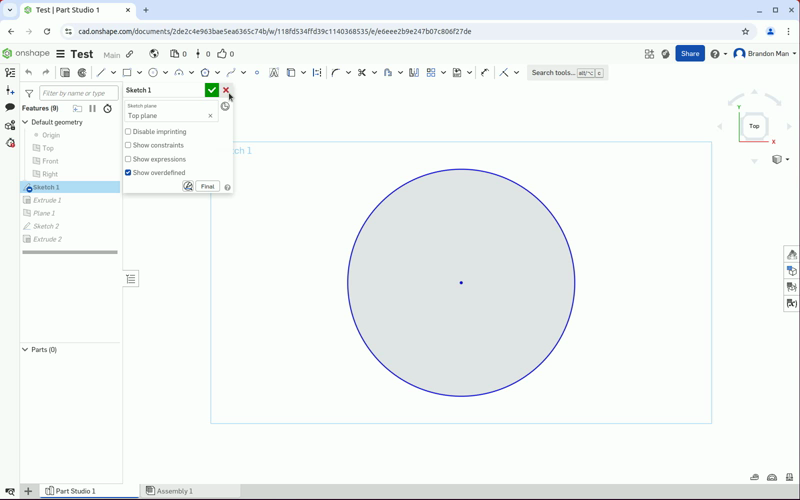
click(229, 92)
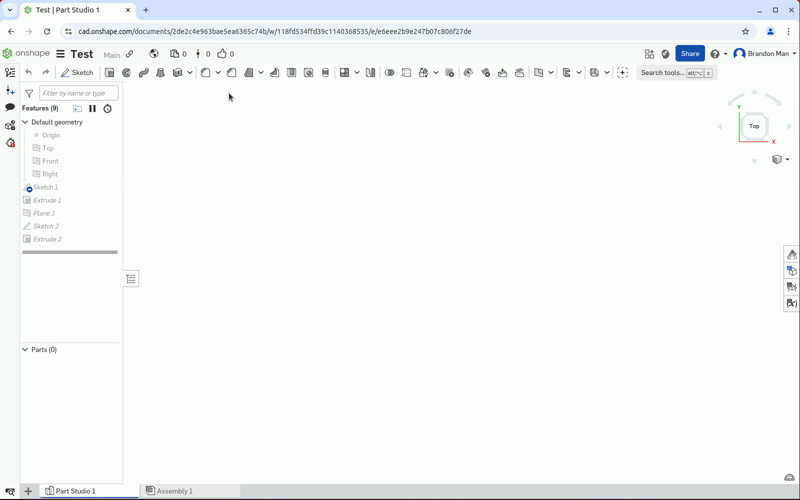
key(shift+s)
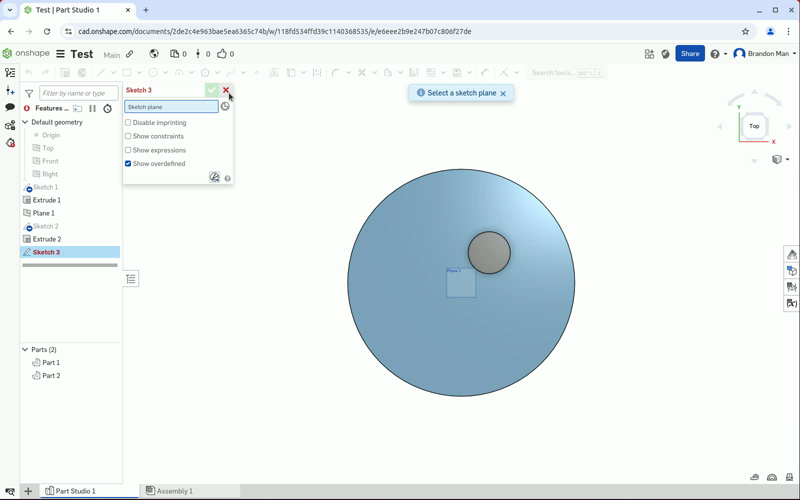
mouse_move(73, 215)
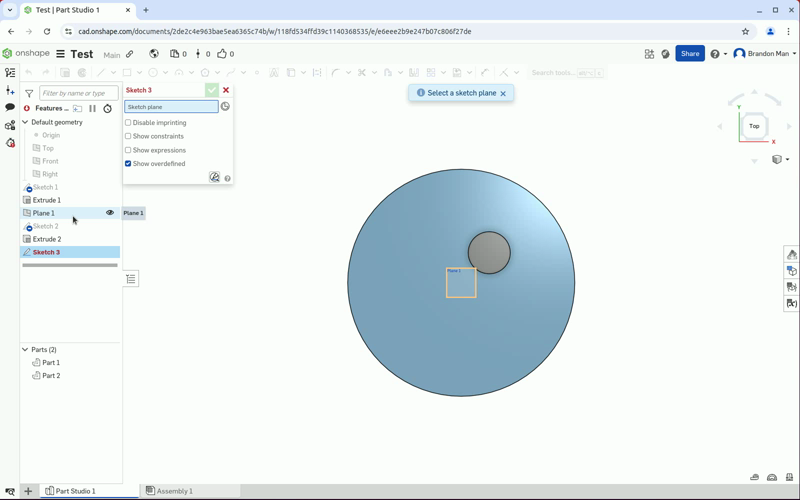
click(73, 215)
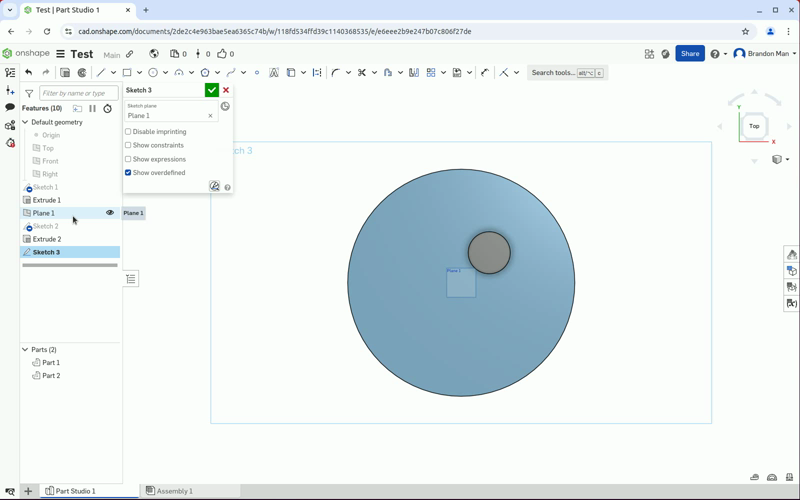
mouse_move(73, 352)
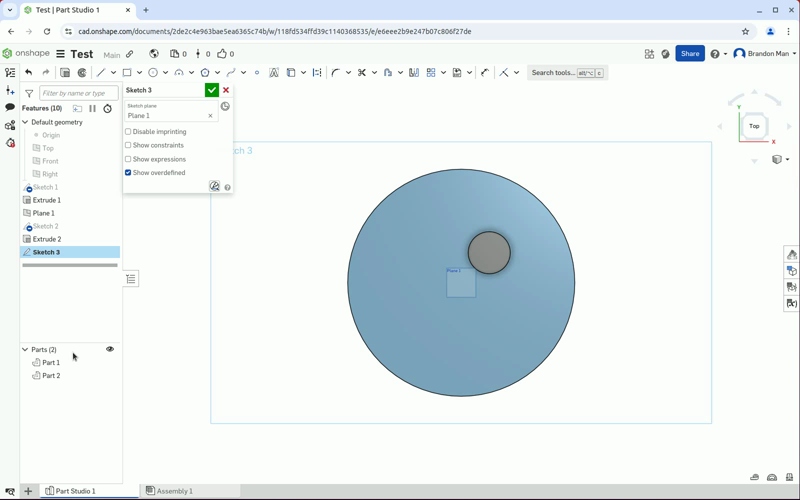
key(y)
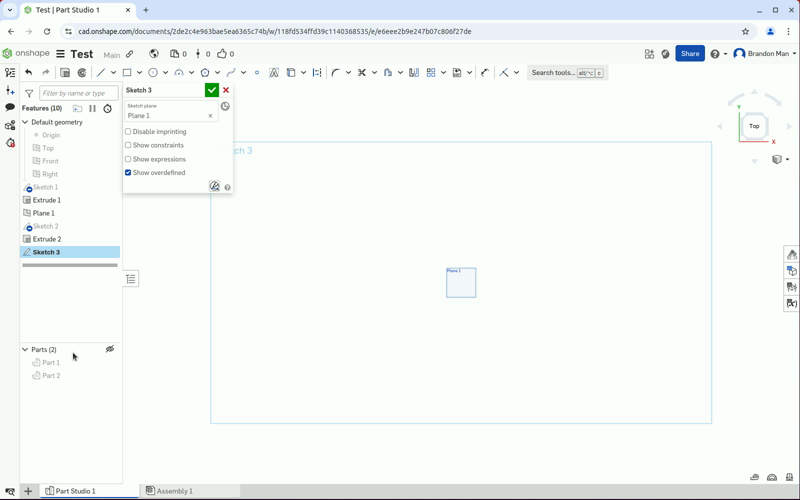
key(c)
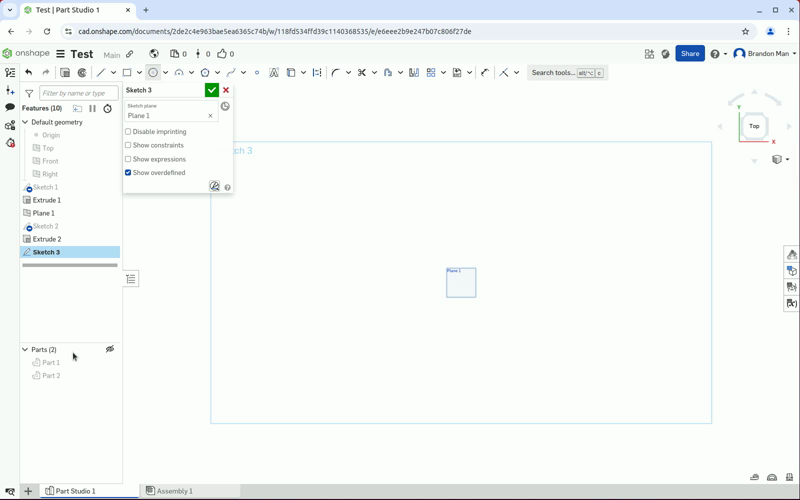
key_down(shift)
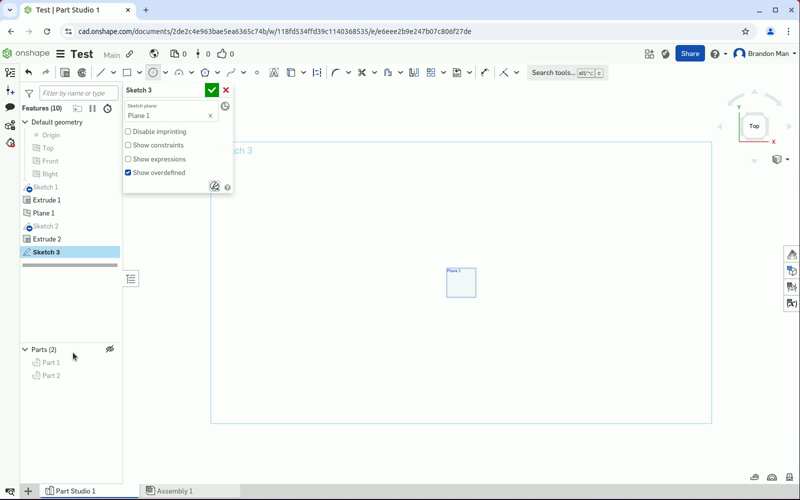
mouse_move(437, 252)
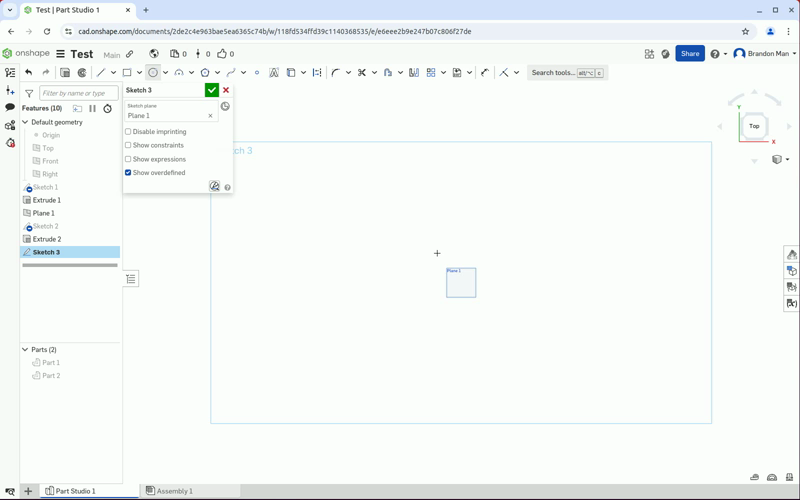
click(437, 252)
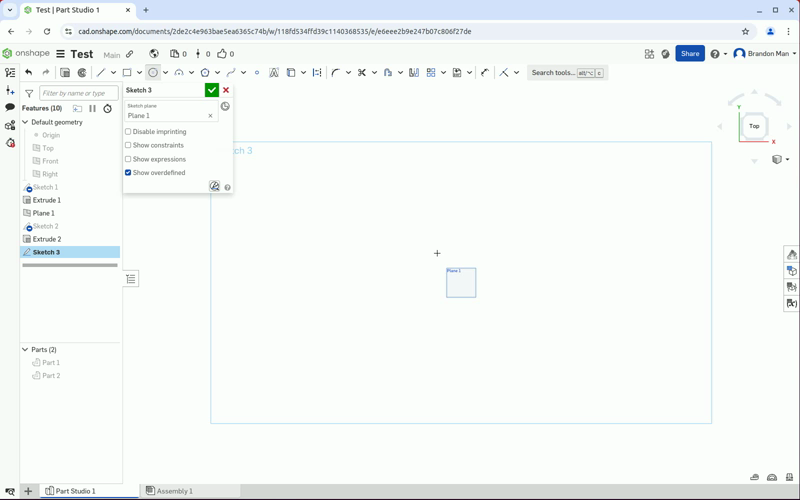
key_up(shift)
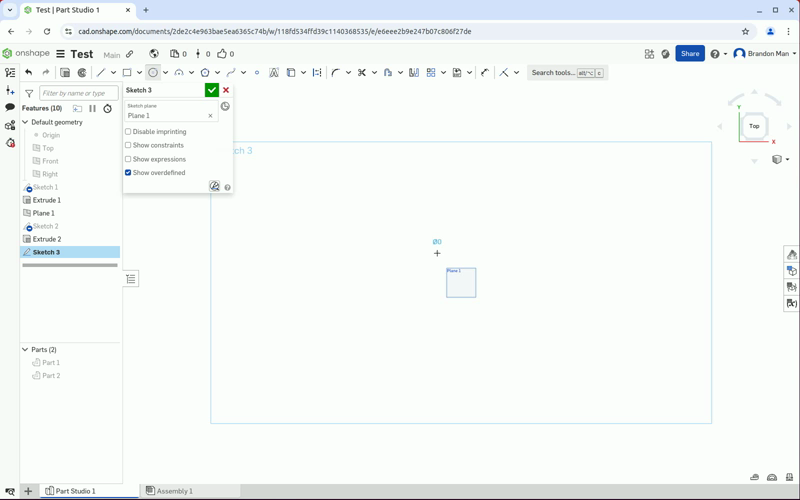
mouse_move(457, 252)
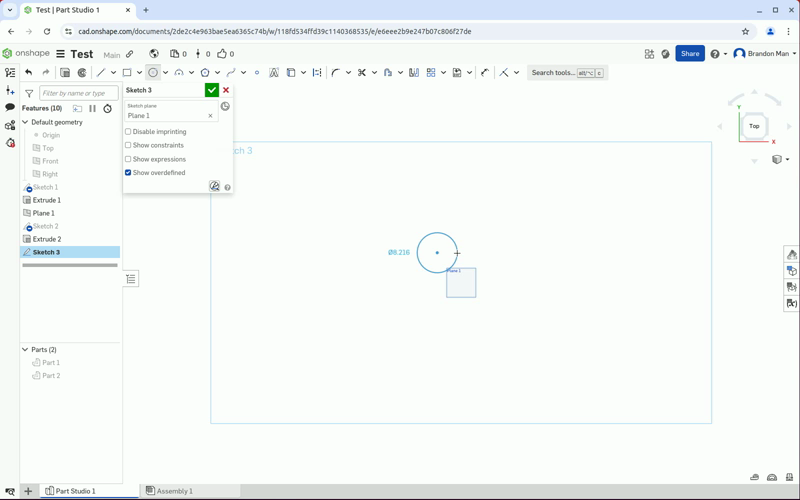
click(457, 252)
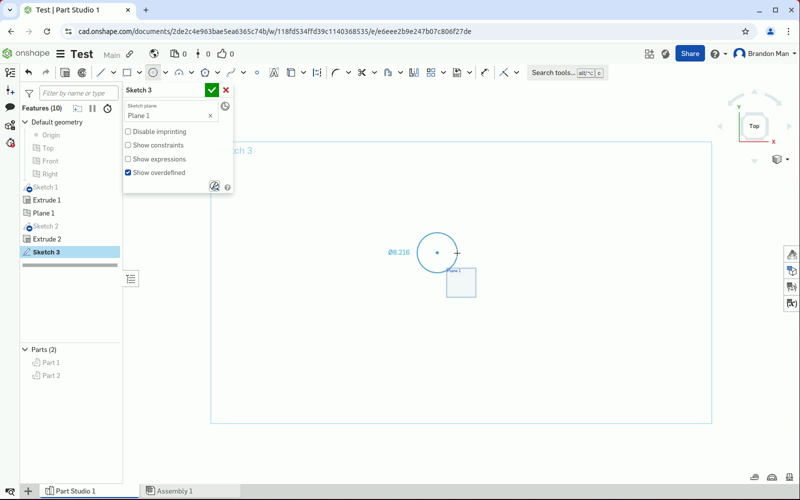
key(esc)
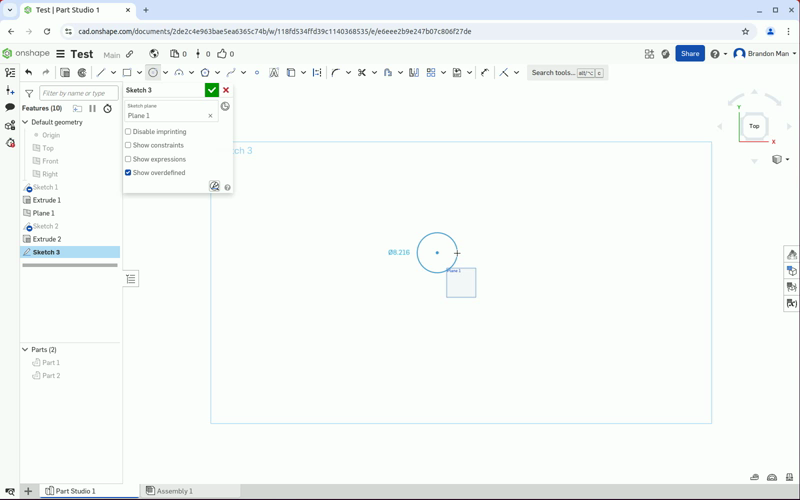
mouse_move(448, 242)
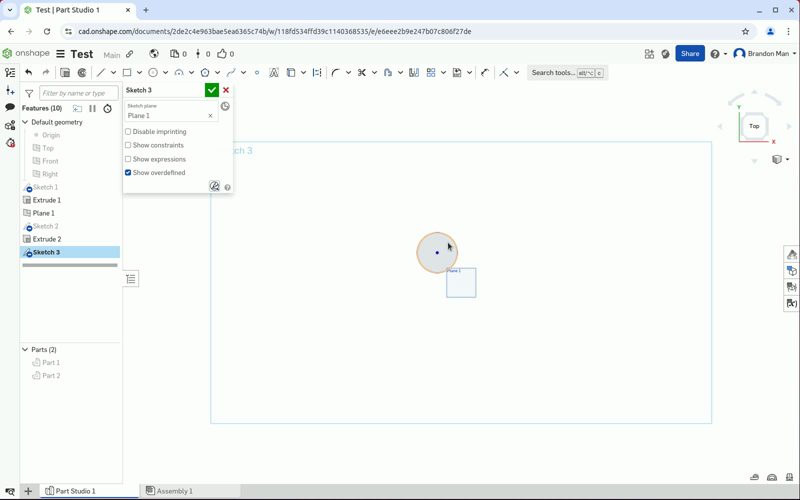
scroll(6)
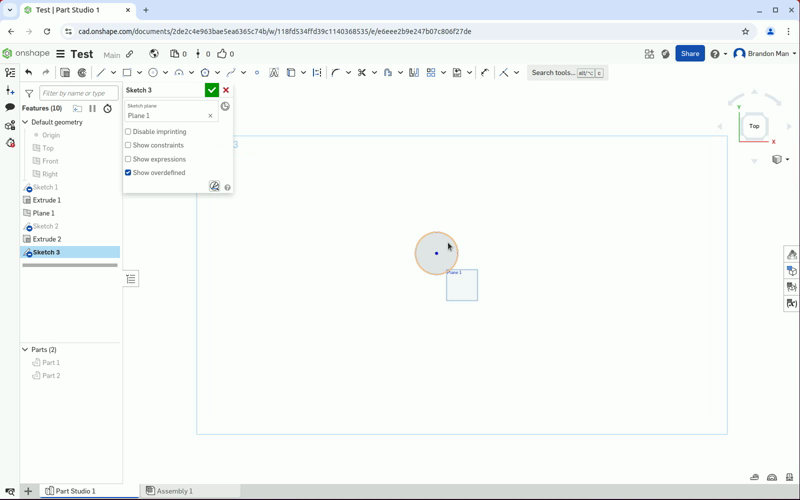
scroll(6)
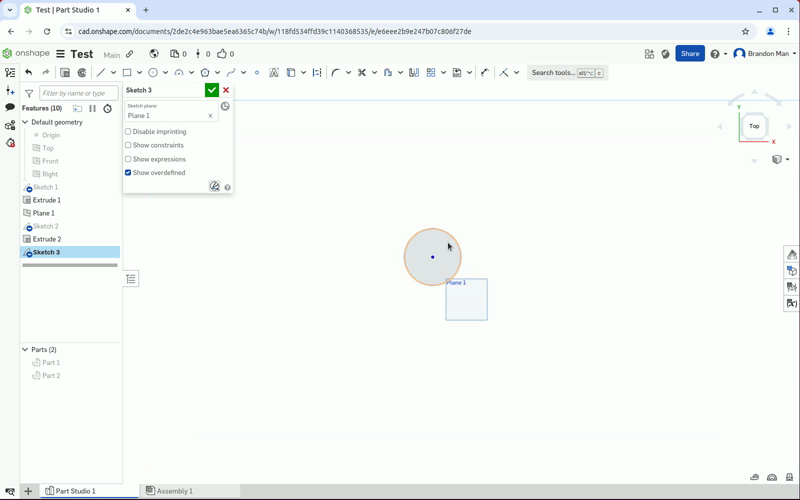
scroll(6)
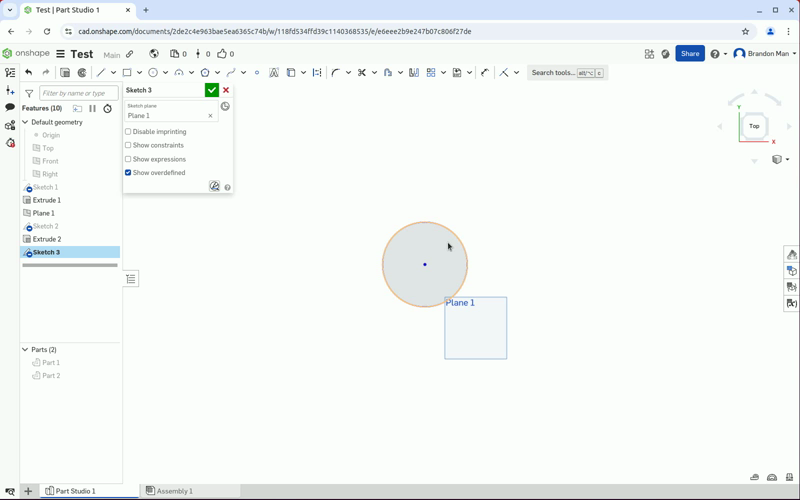
scroll(6)
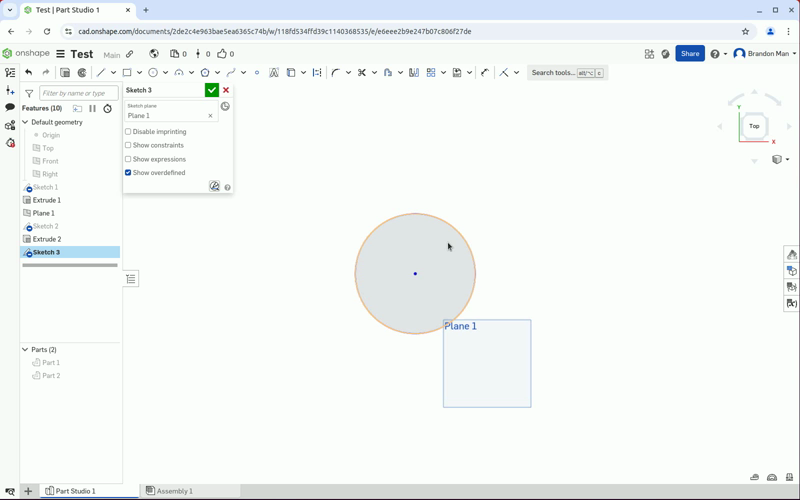
scroll(6)
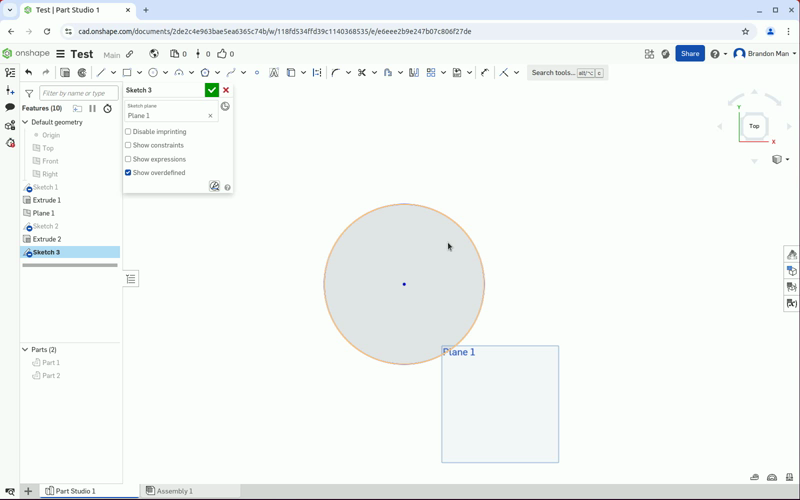
scroll(6)
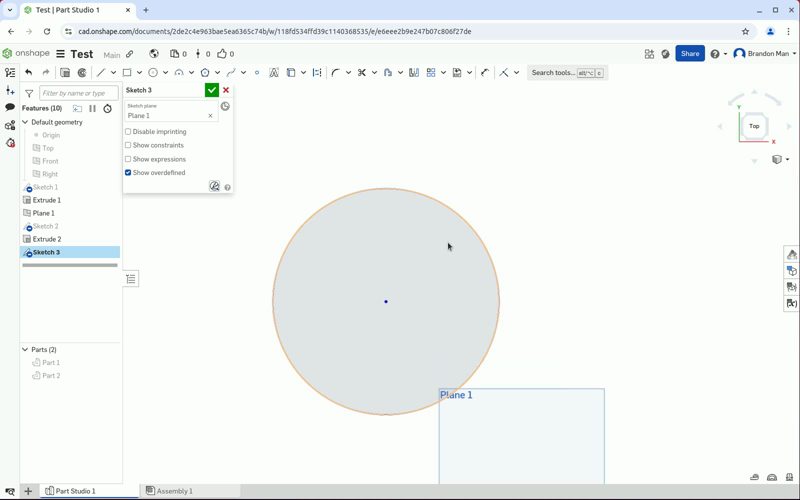
scroll(6)
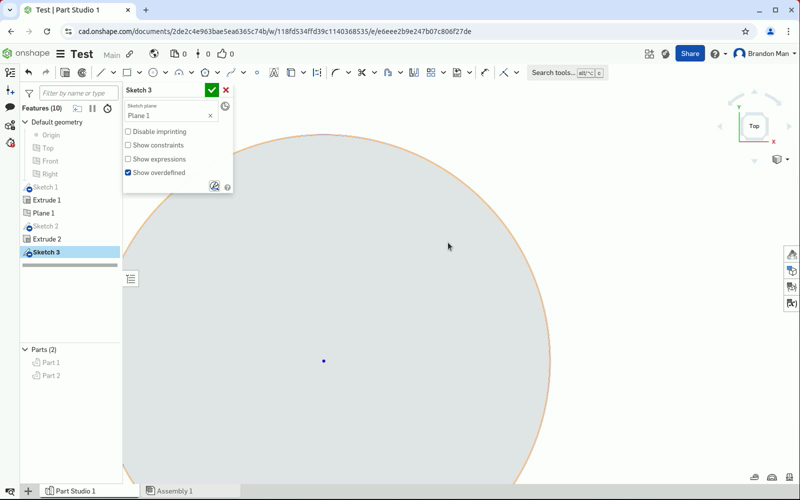
click(448, 242)
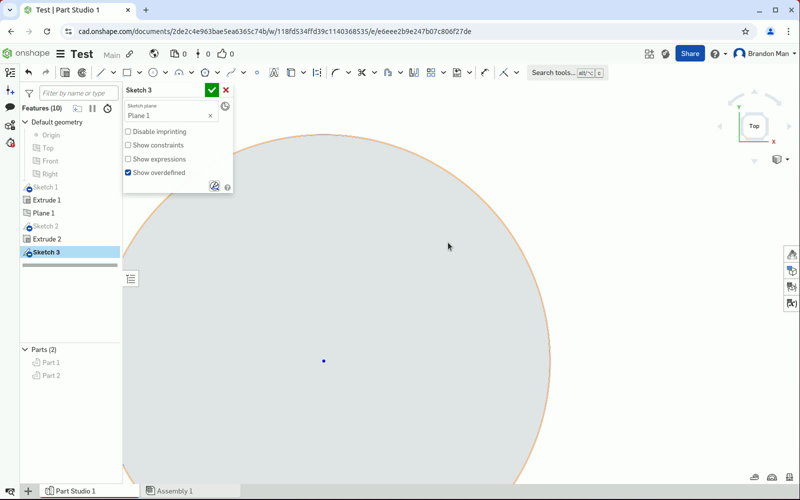
scroll(-6)
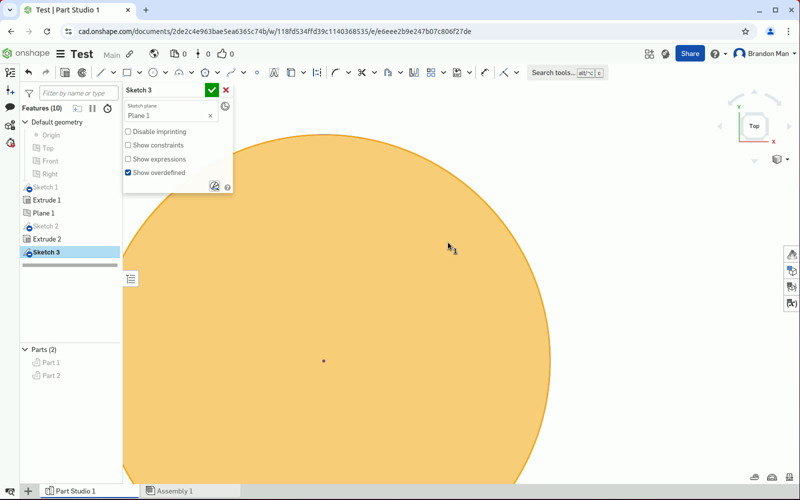
scroll(-6)
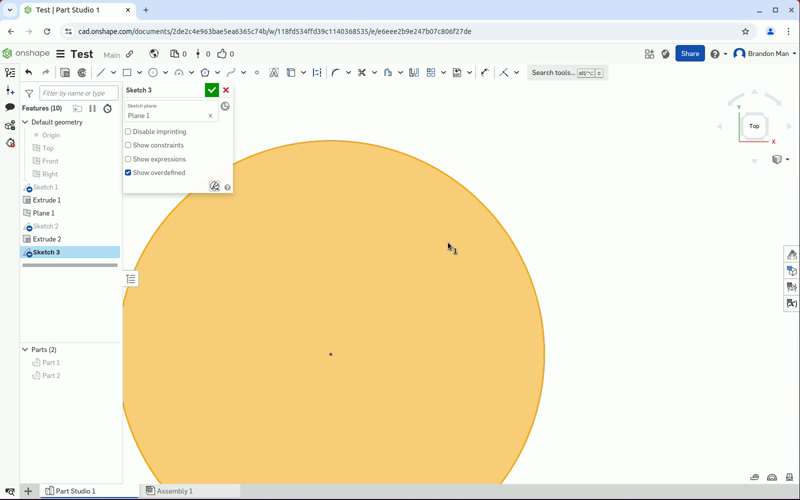
scroll(-6)
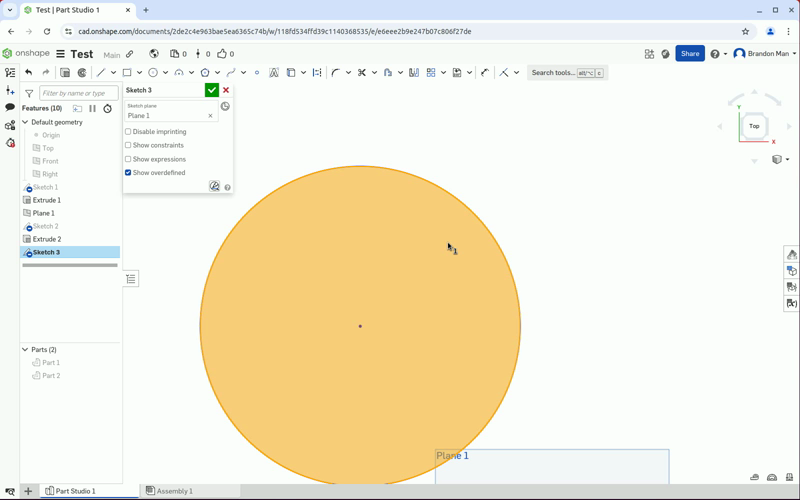
scroll(-6)
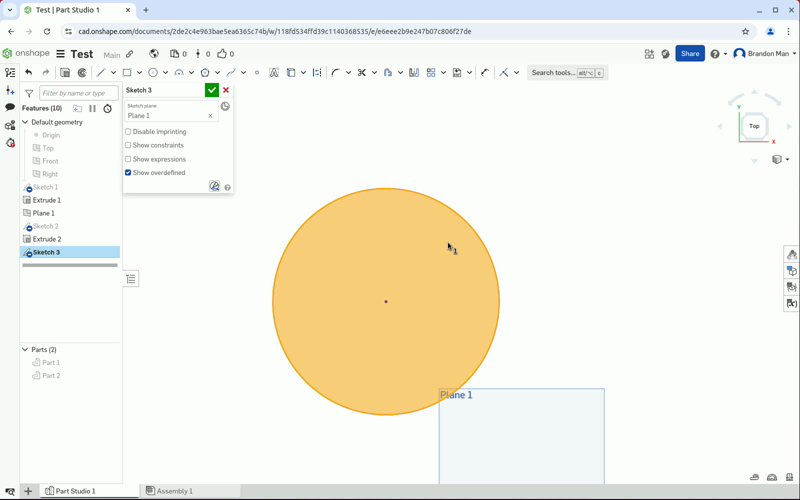
scroll(-6)
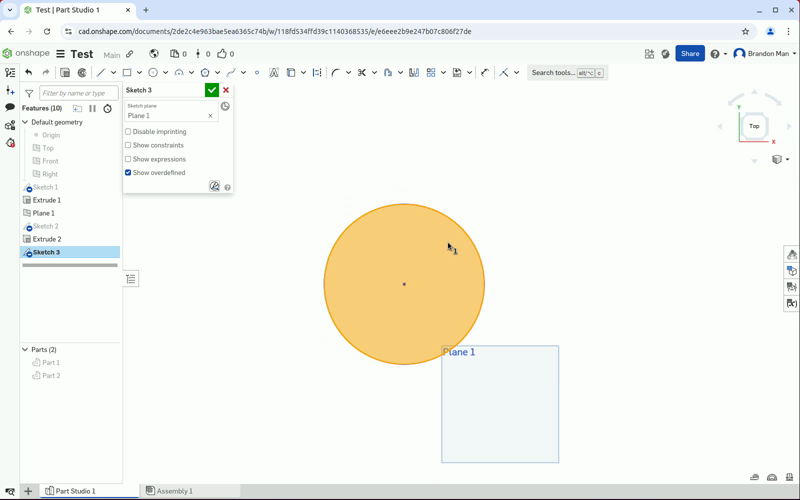
scroll(-6)
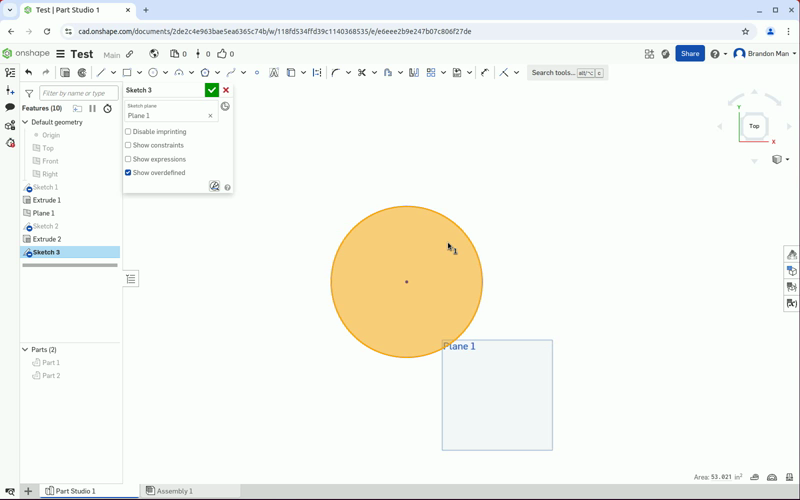
scroll(-6)
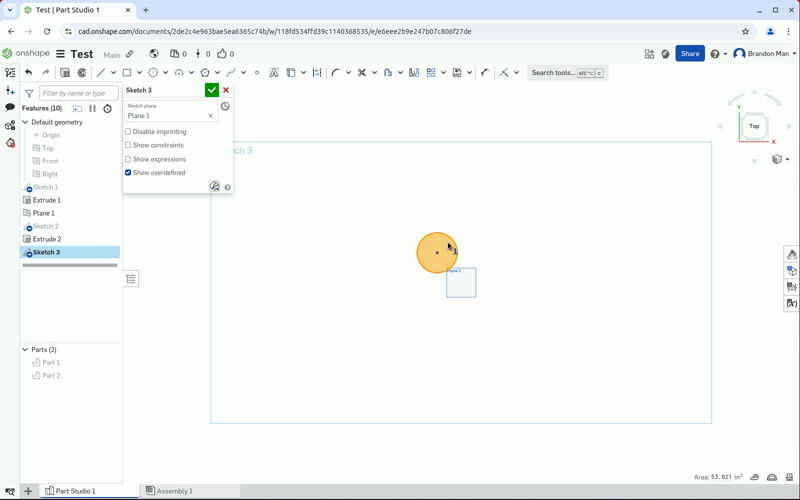
mouse_move(73, 352)
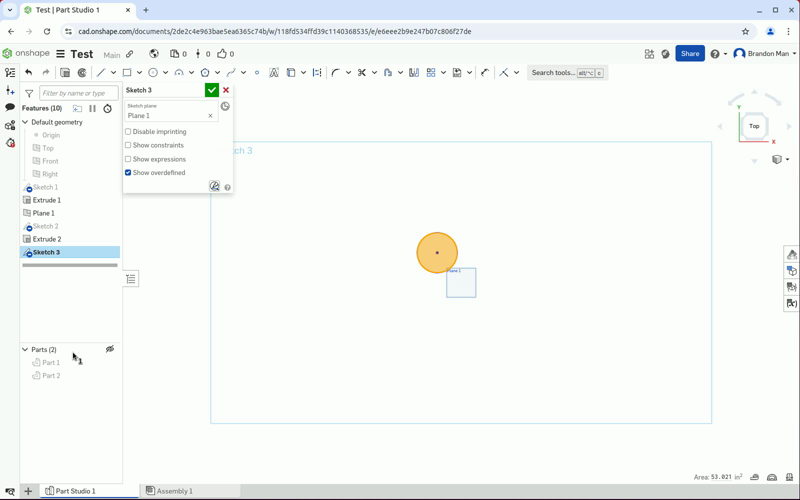
key(shift+y)
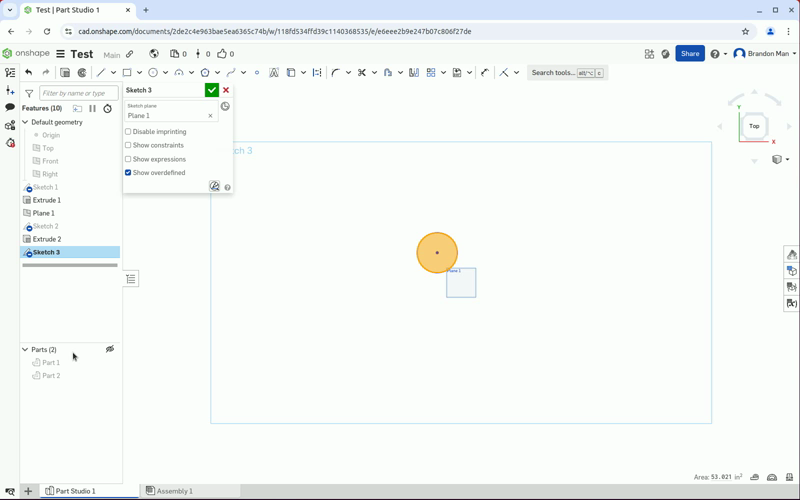
key(shift+e)
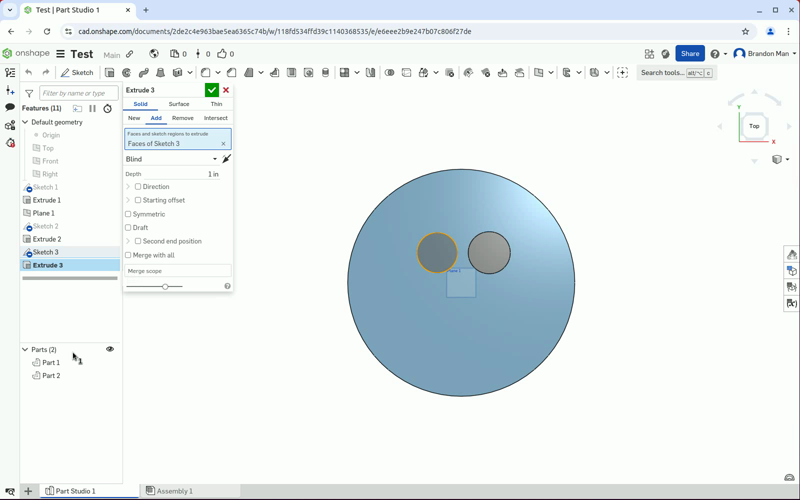
mouse_move(143, 106)
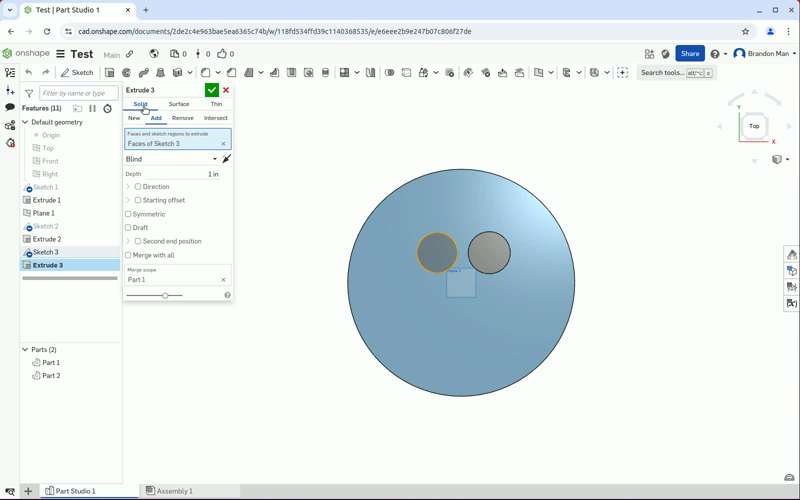
click(143, 106)
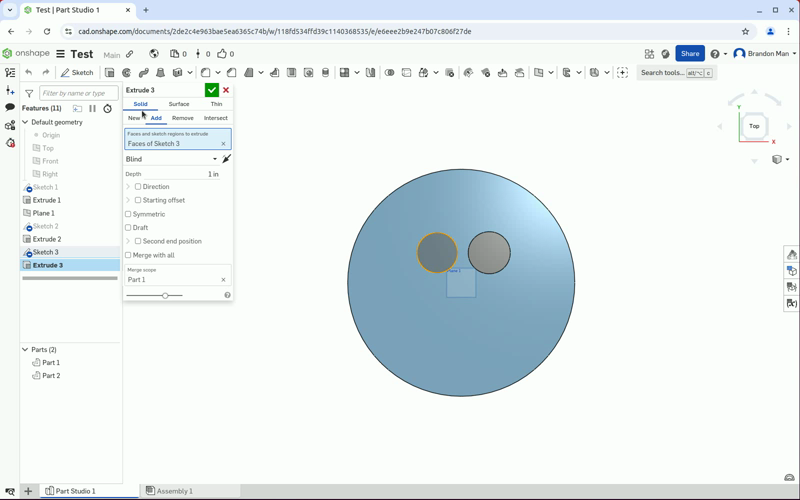
mouse_move(137, 120)
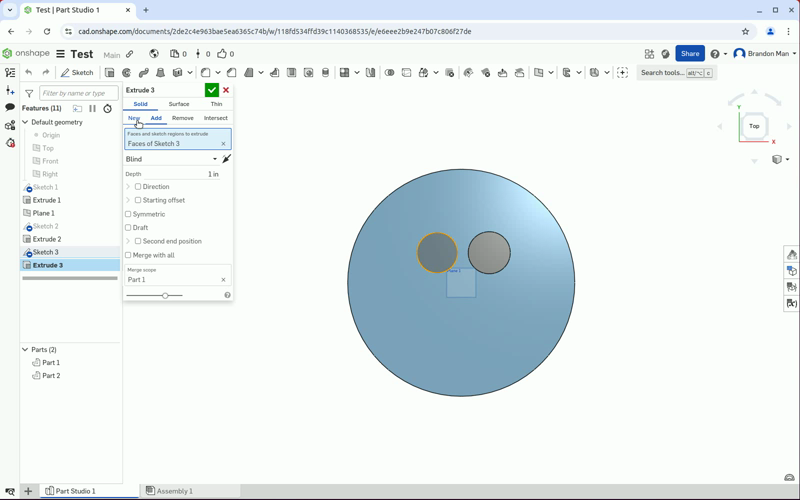
click(137, 120)
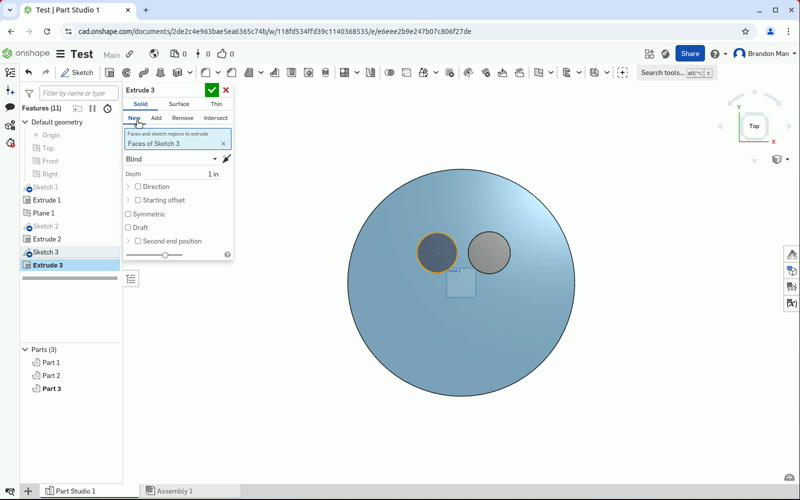
key(tab, 4)
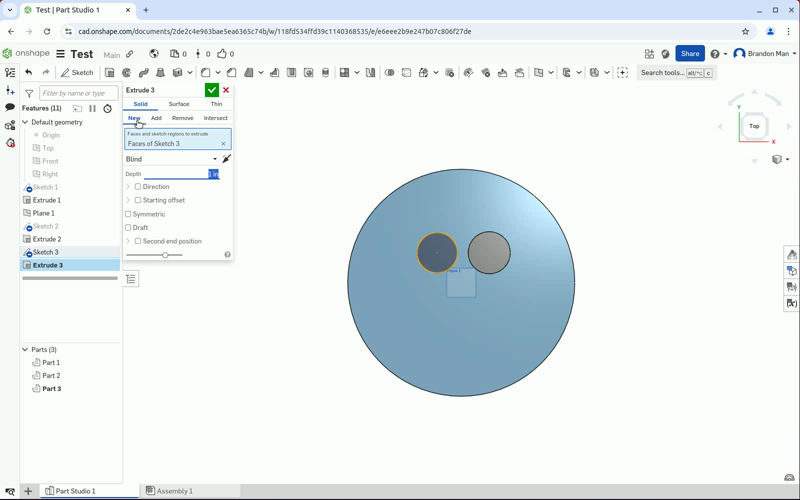
text(1.444)
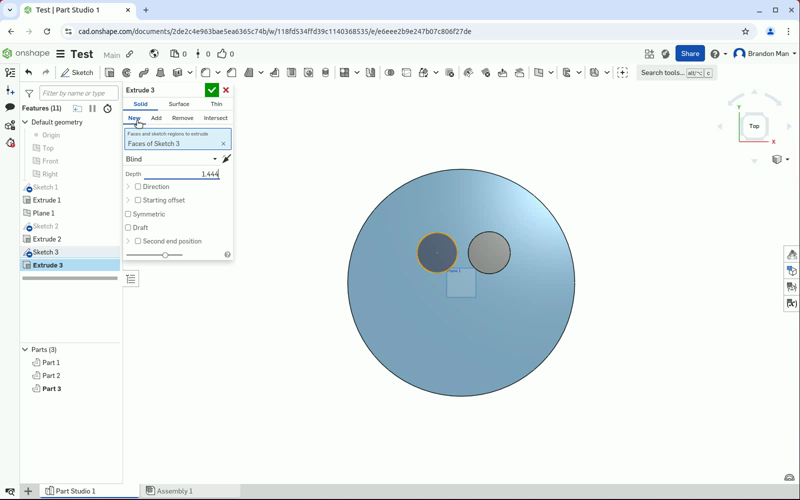
key(enter)
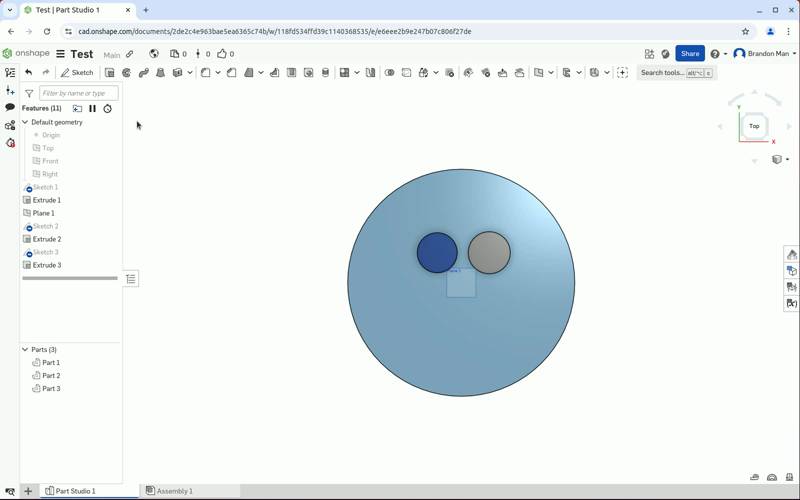
key(shift+h)
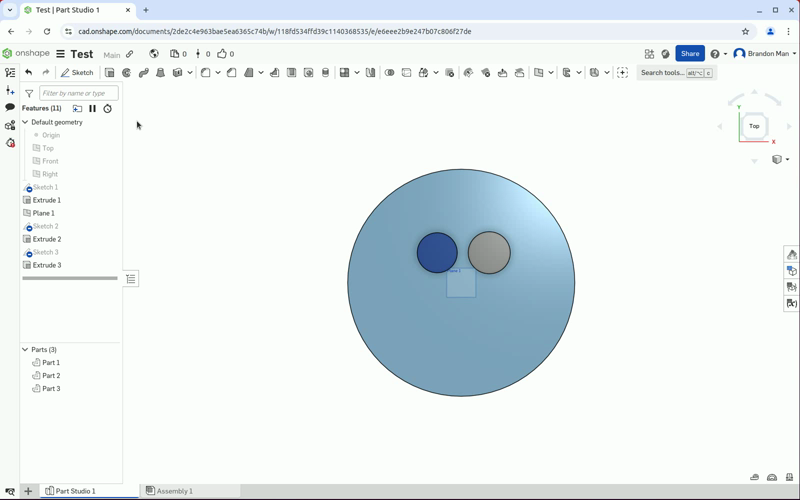
key(shift+h)
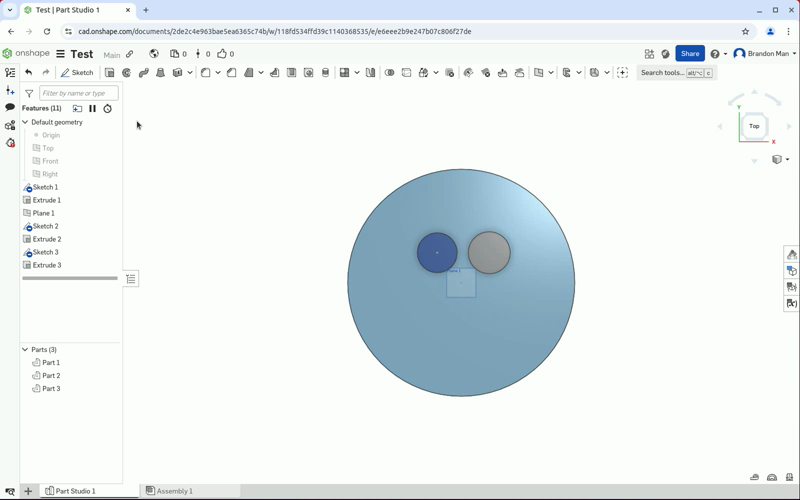
key(shift+7)
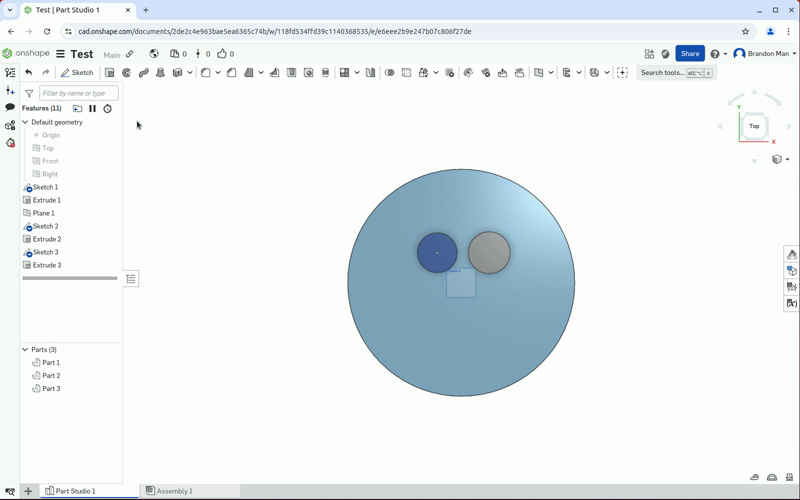
key(up, 3)
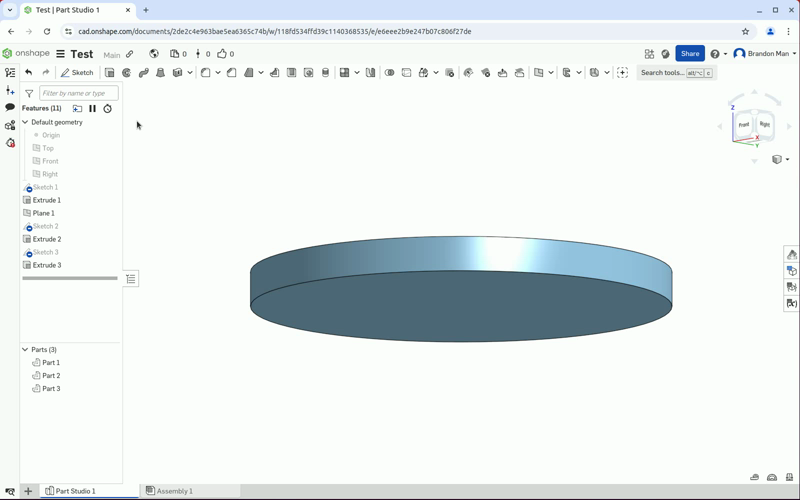
key(left, 3)
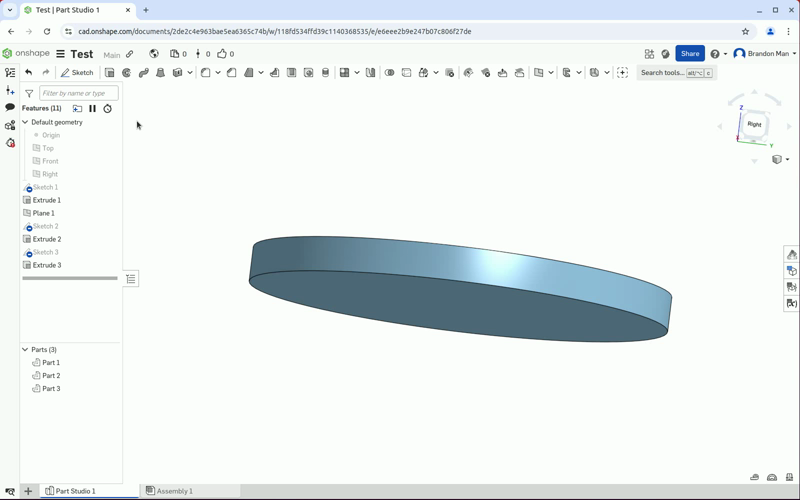
key(right, 3)
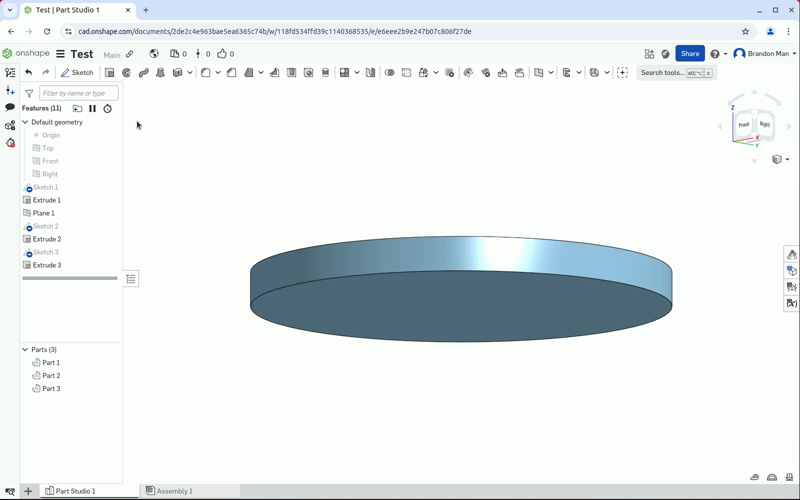
key(down, 3)
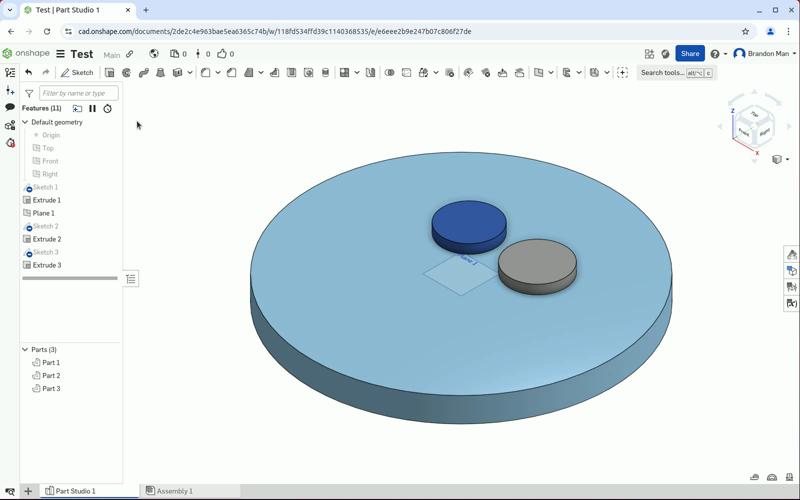
mouse_move(73, 189)
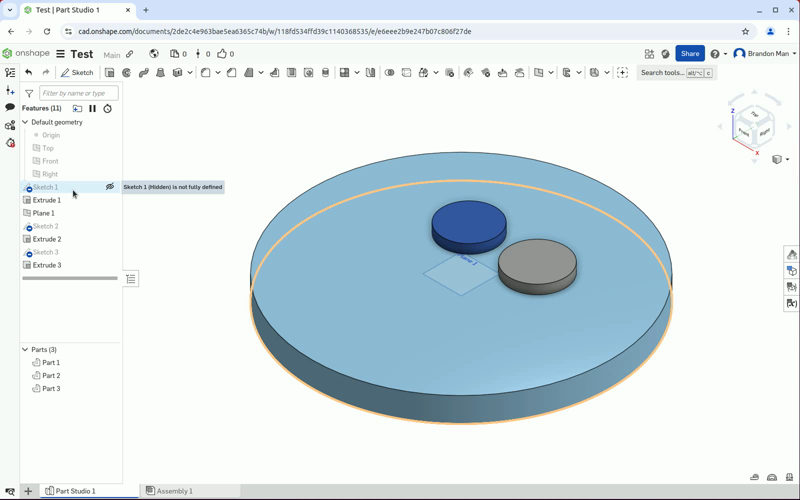
click(73, 189)